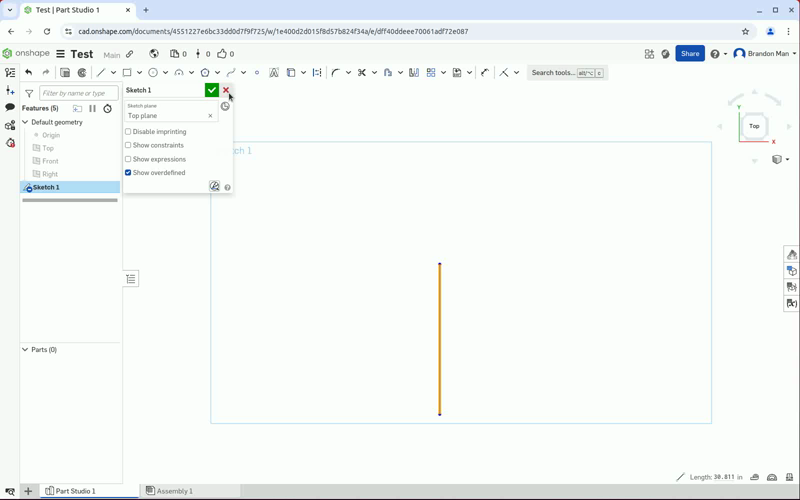
key(shift+h)
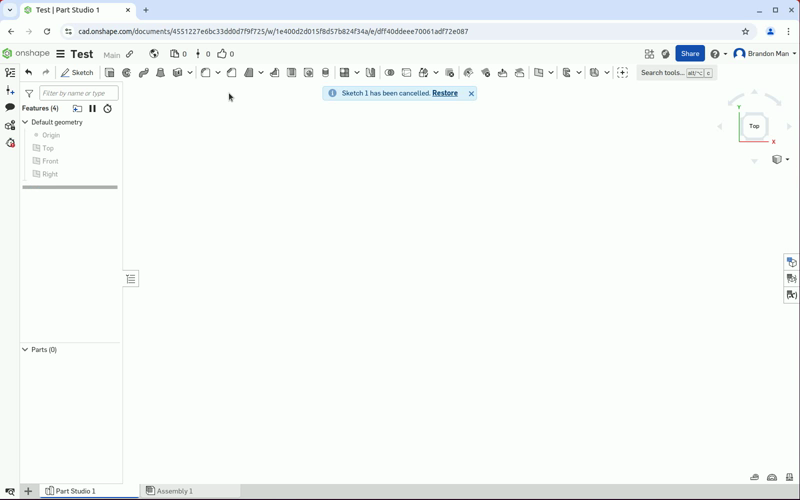
mouse_move(73, 352)
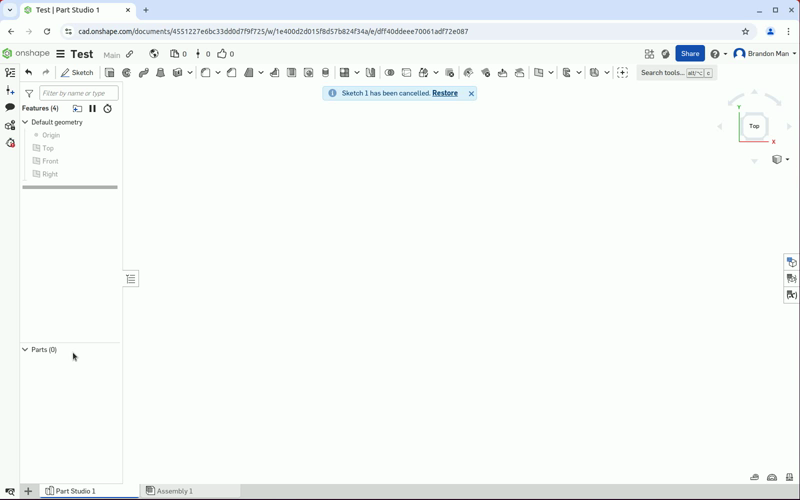
key(y)
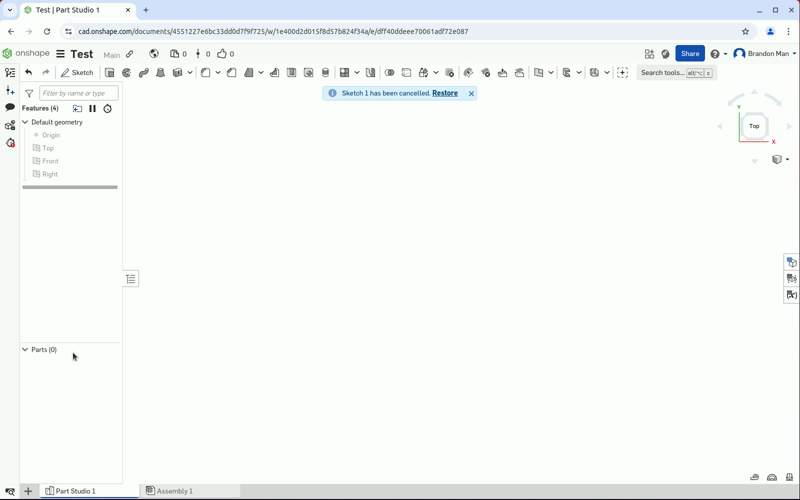
key(shift+p)
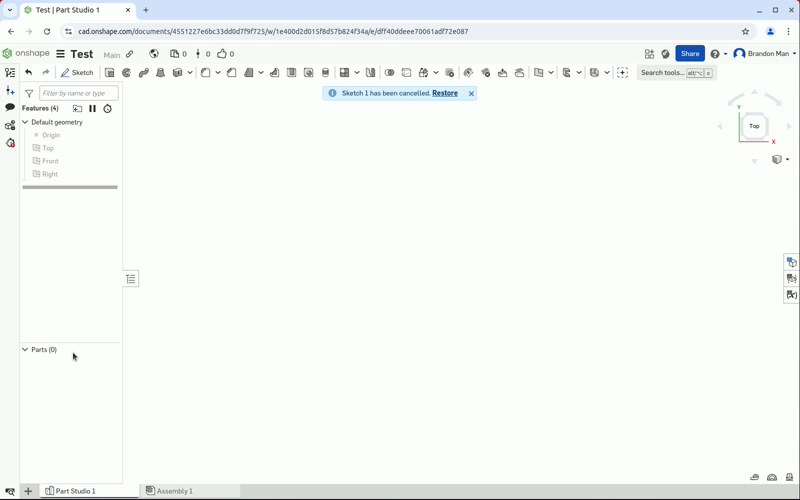
key(space)
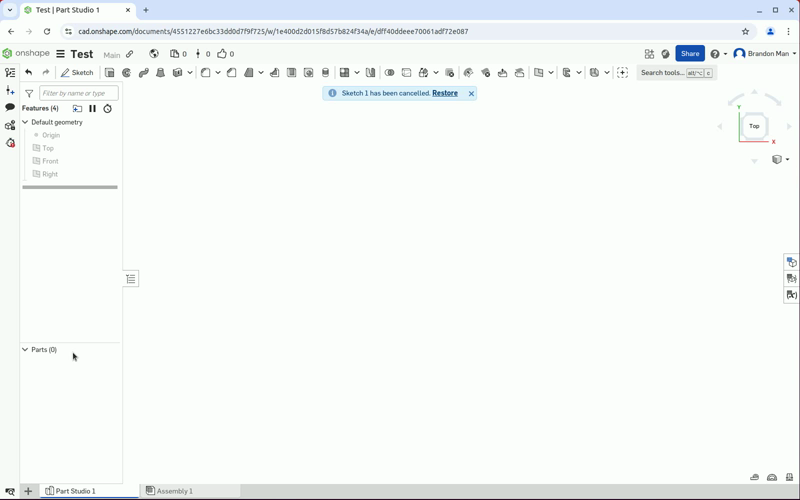
key_down(shift)
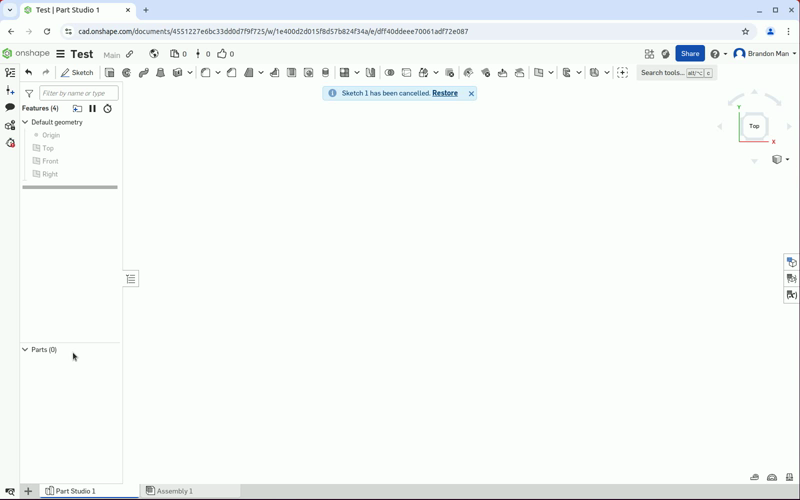
key(up)
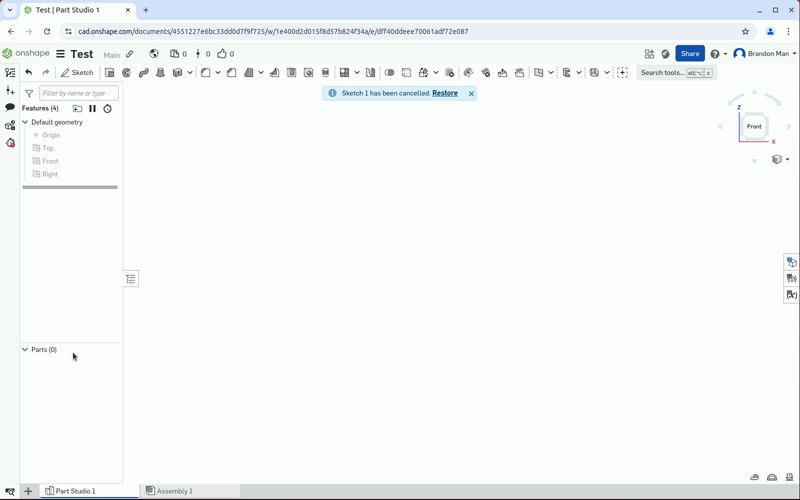
key_up(shift)
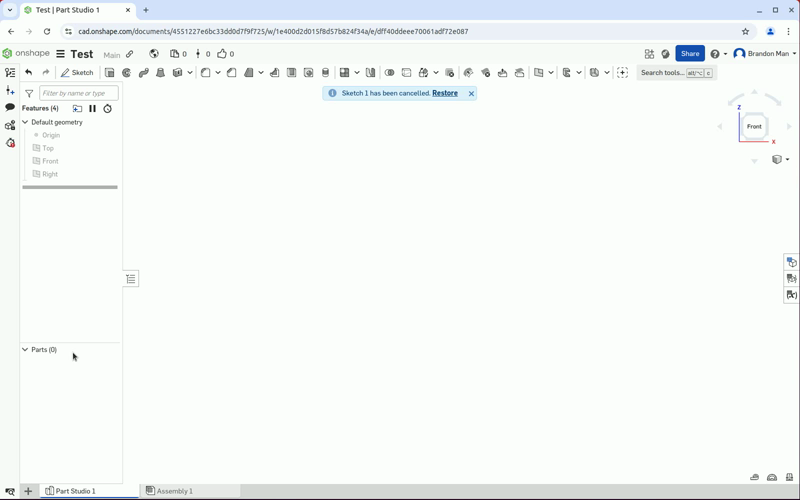
key(space)
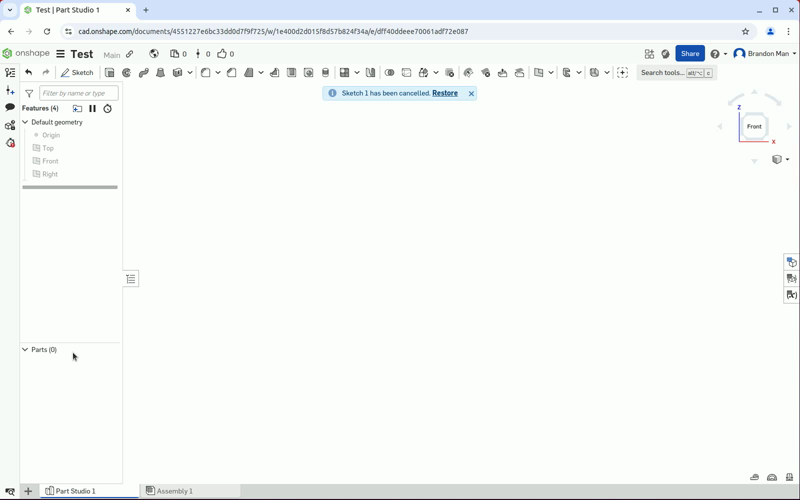
key_down(shift)
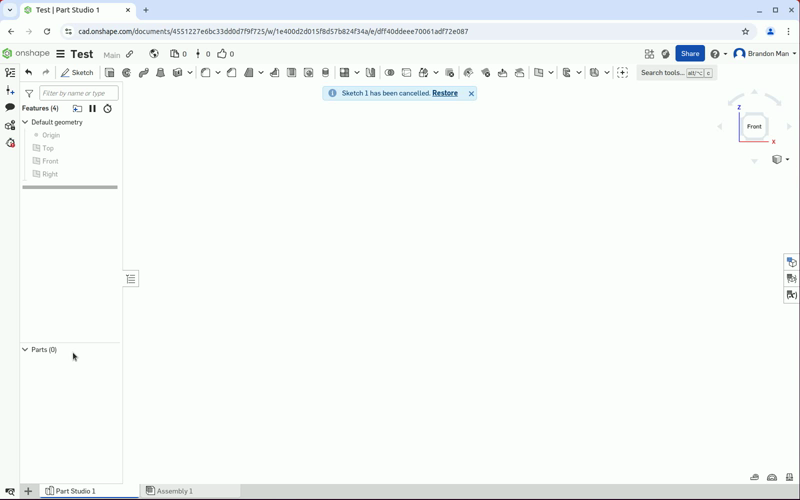
key(left)
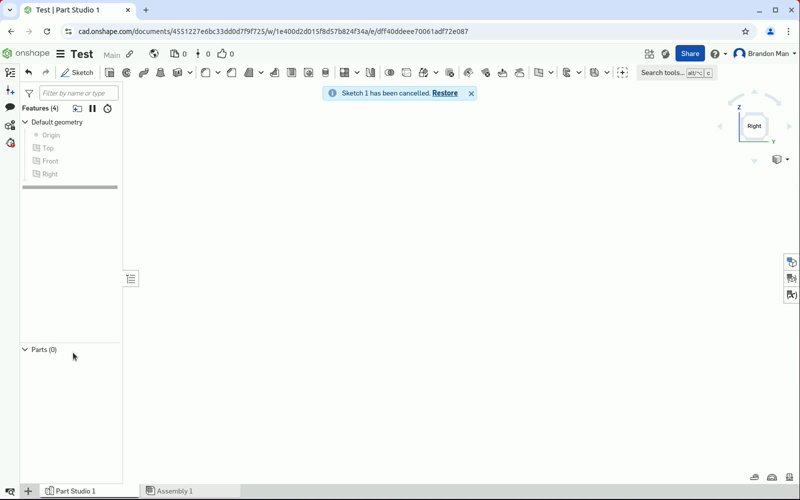
key_up(shift)
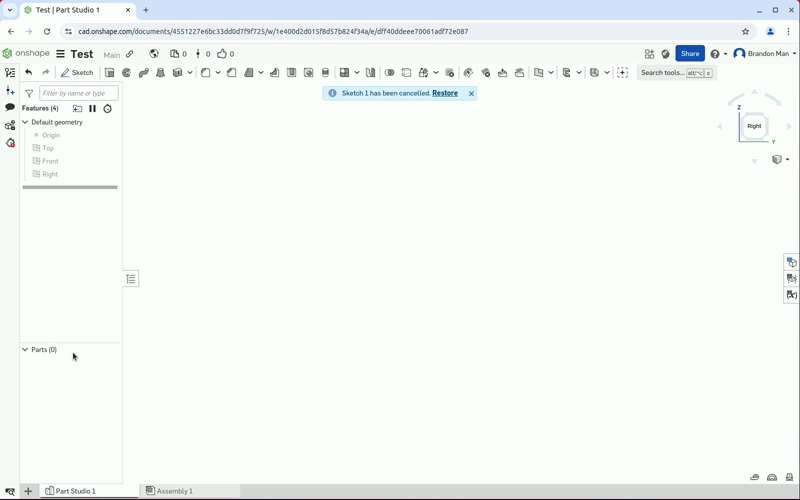
mouse_move(73, 352)
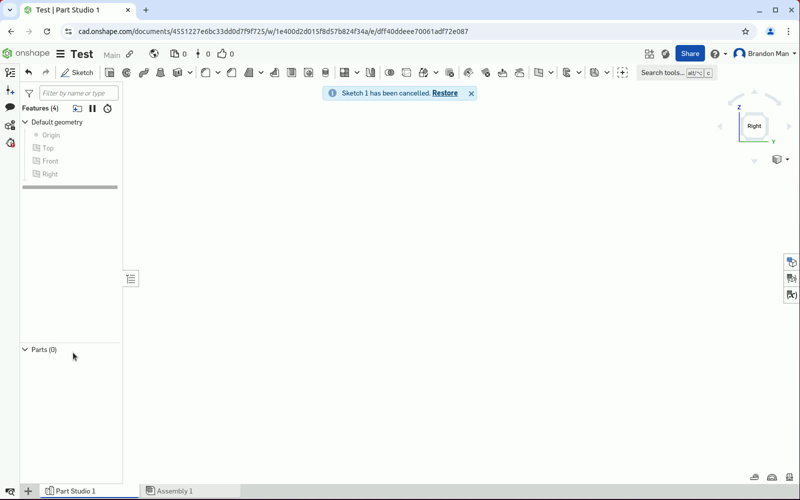
key(shift+y)
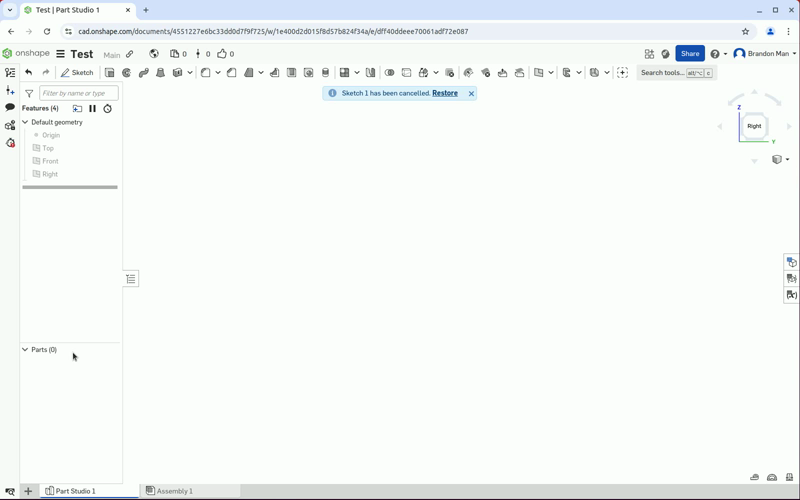
key(shift+s)
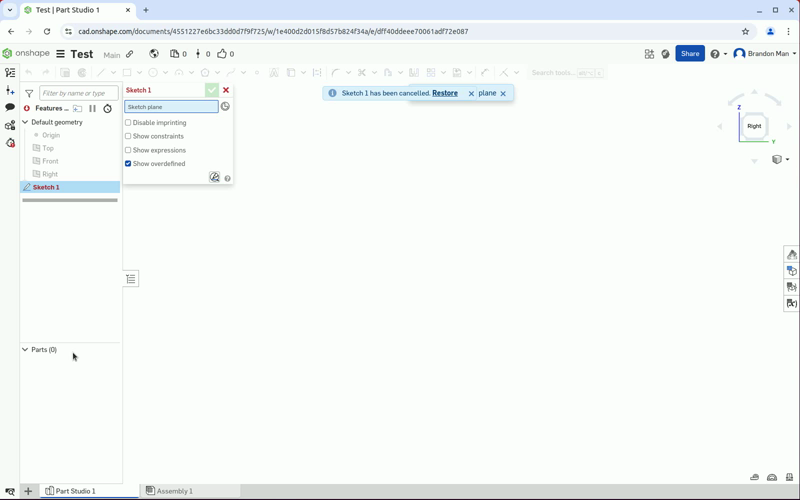
mouse_move(73, 176)
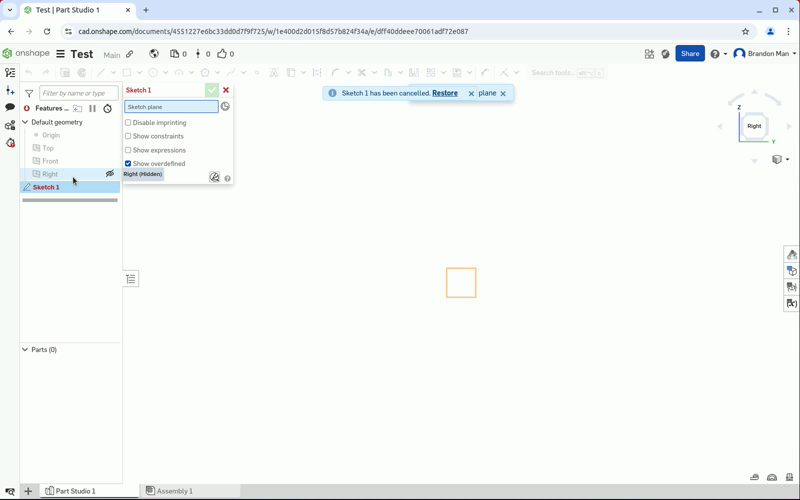
click(73, 176)
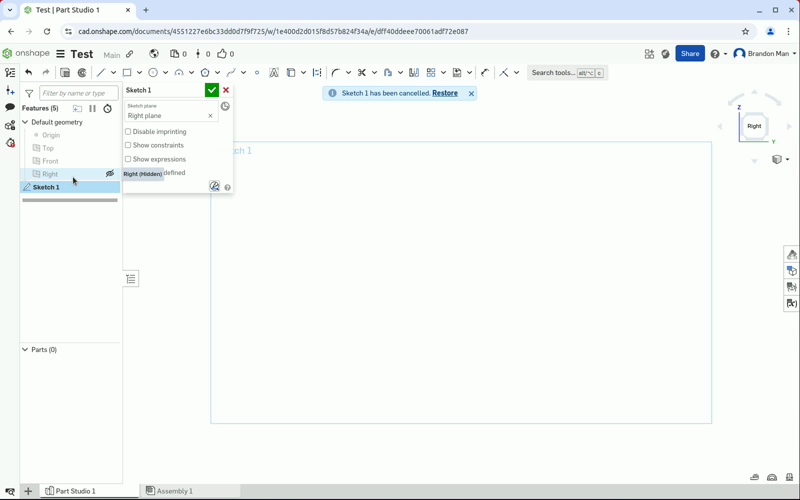
mouse_move(73, 352)
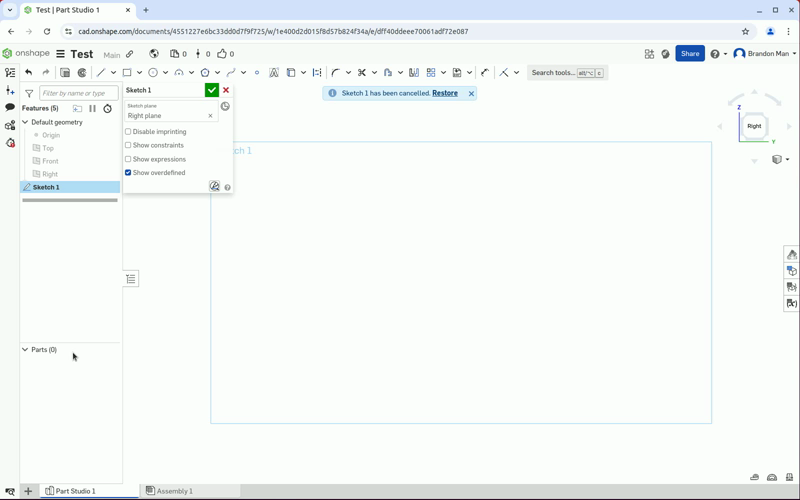
key(y)
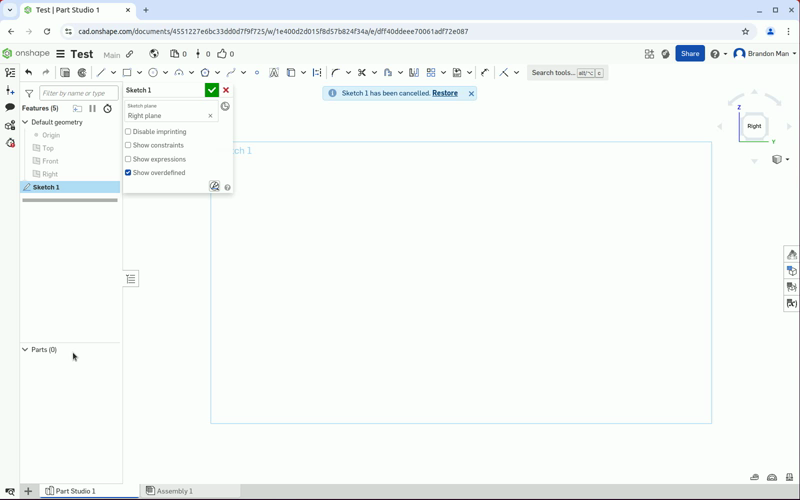
key(l)
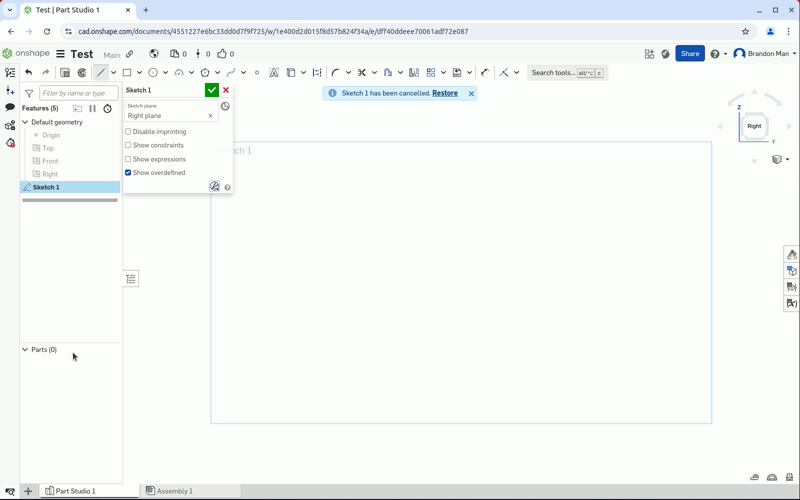
key_down(shift)
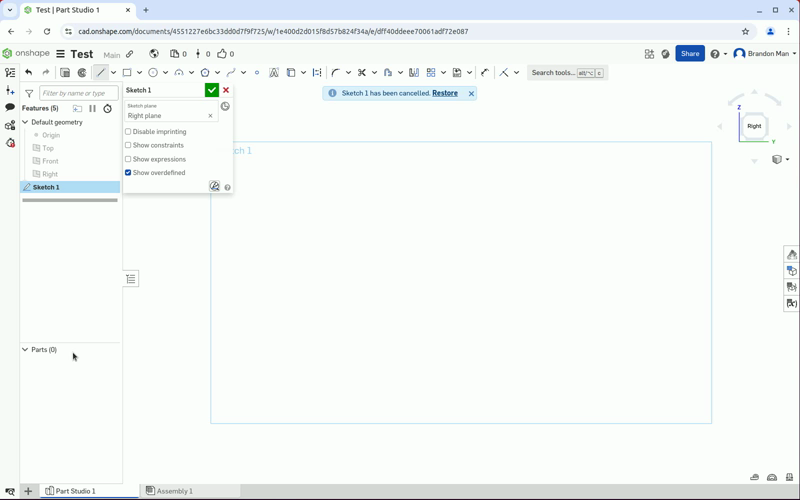
mouse_move(460, 282)
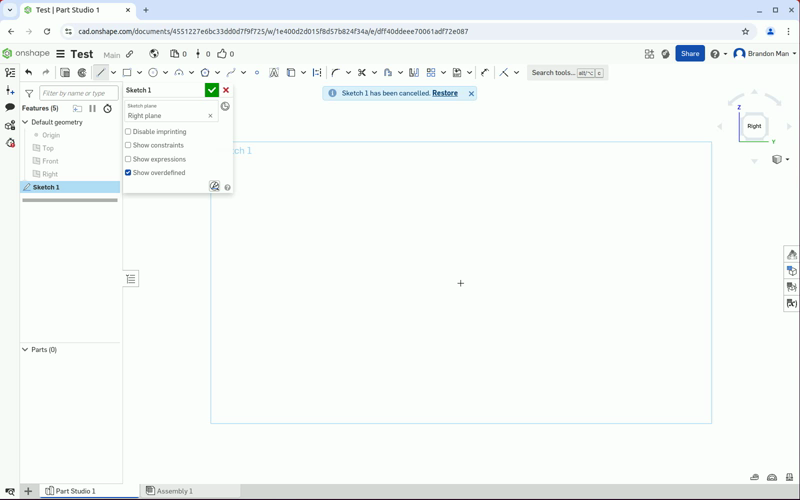
click(460, 282)
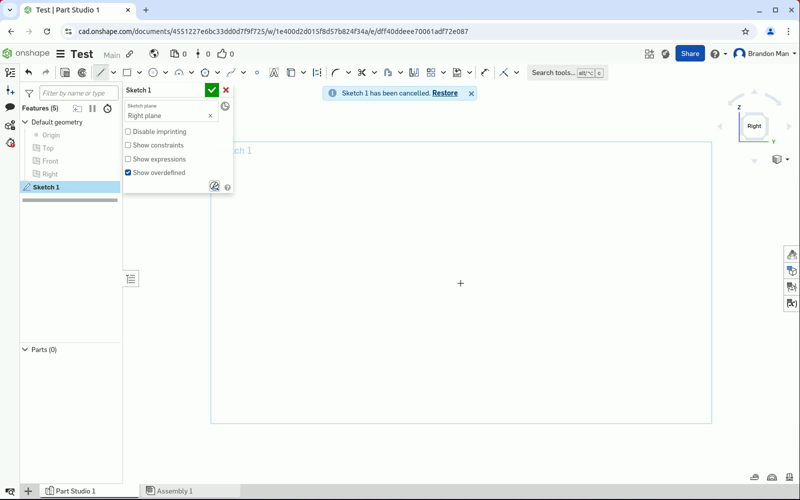
key_up(shift)
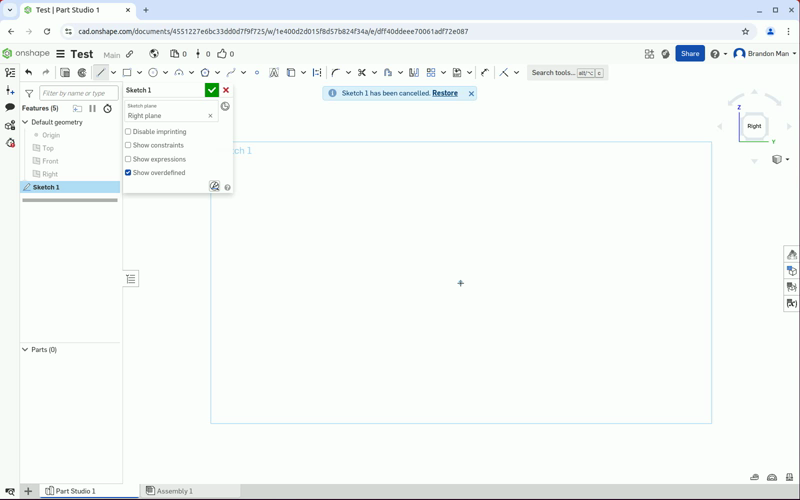
key_down(shift)
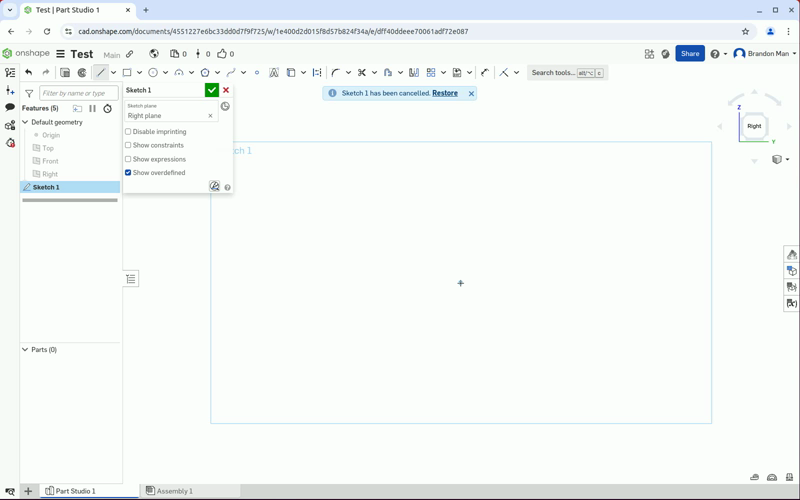
mouse_move(536, 282)
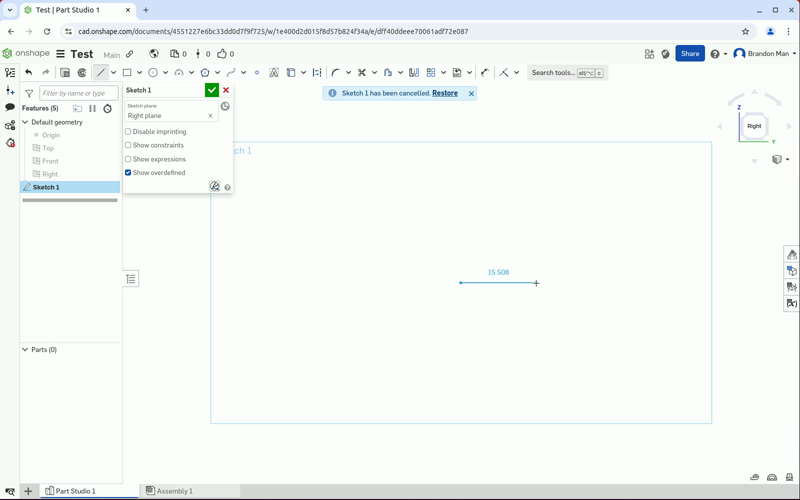
click(536, 282)
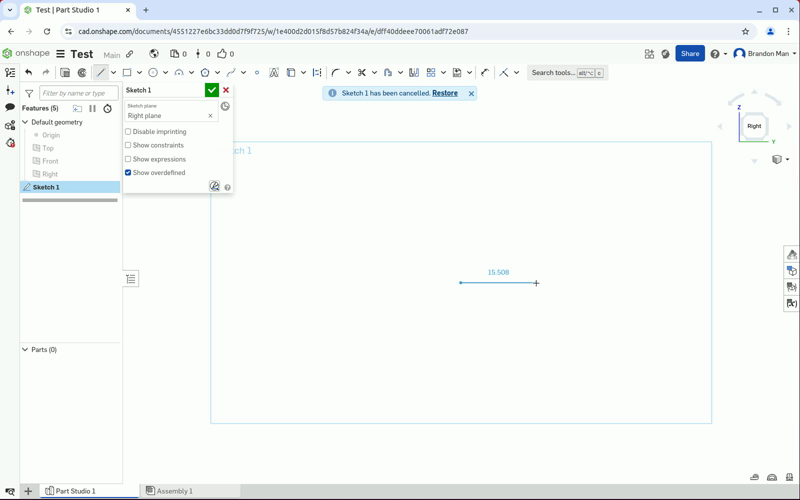
key_up(shift)
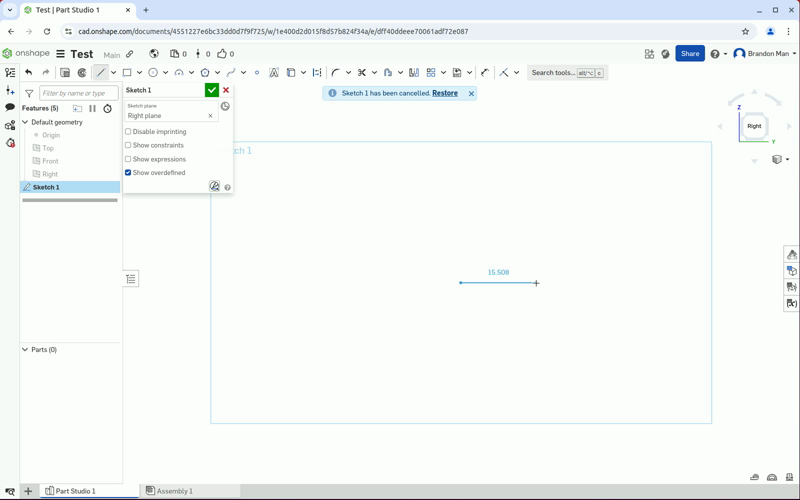
key_down(shift)
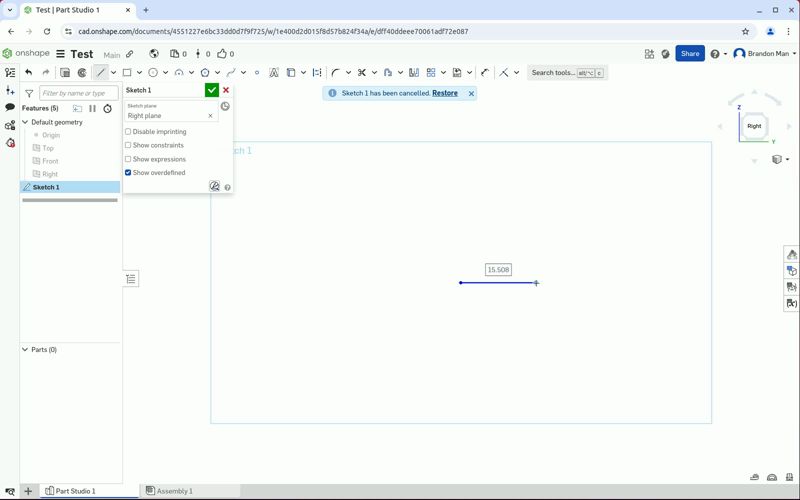
mouse_move(566, 282)
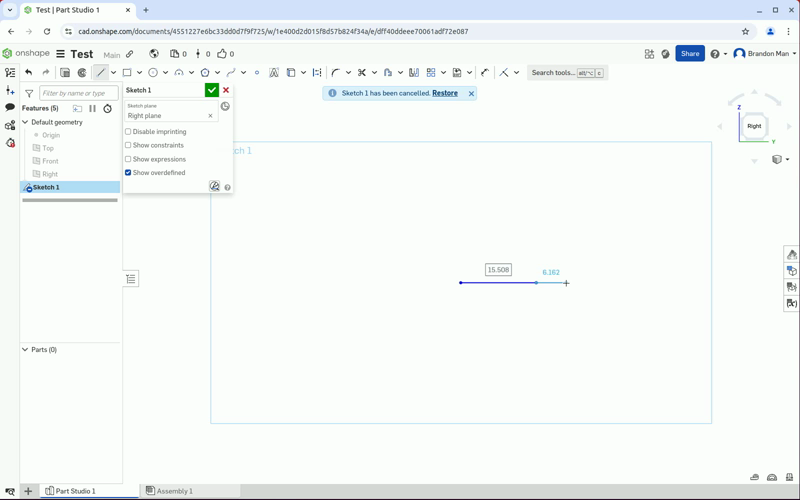
mouse_move(536, 244)
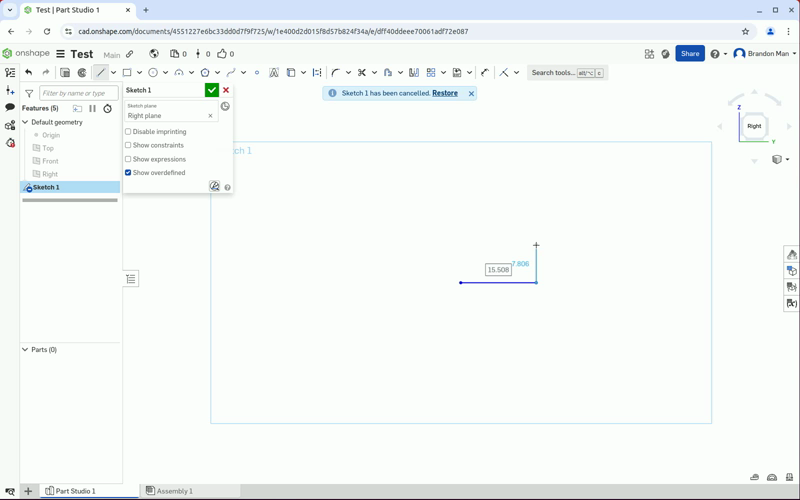
click(536, 244)
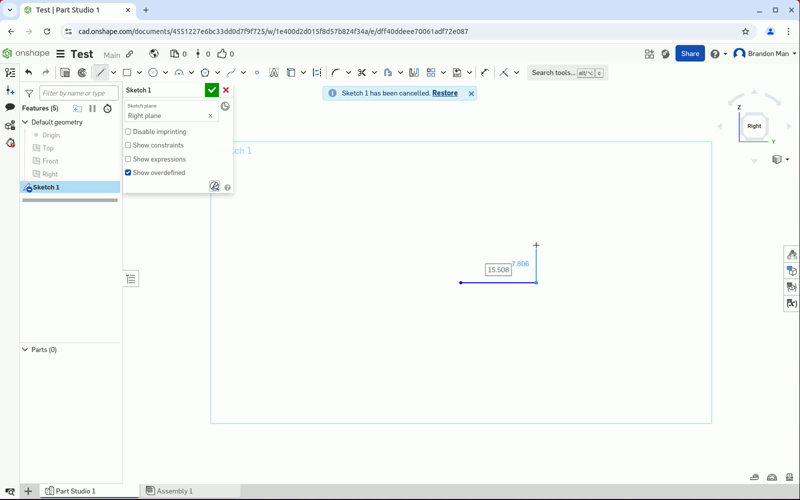
key_up(shift)
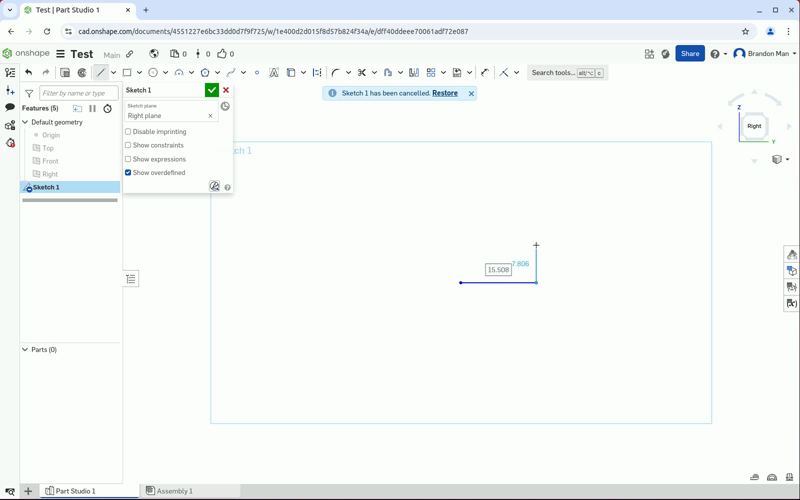
key(esc)
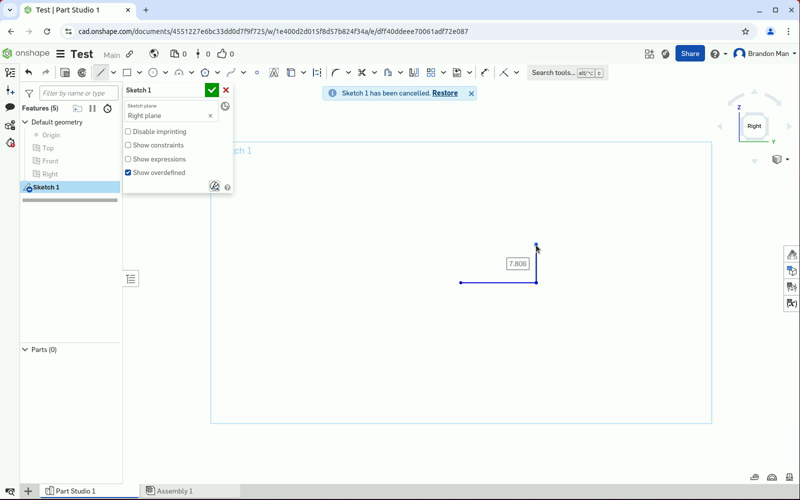
key(a)
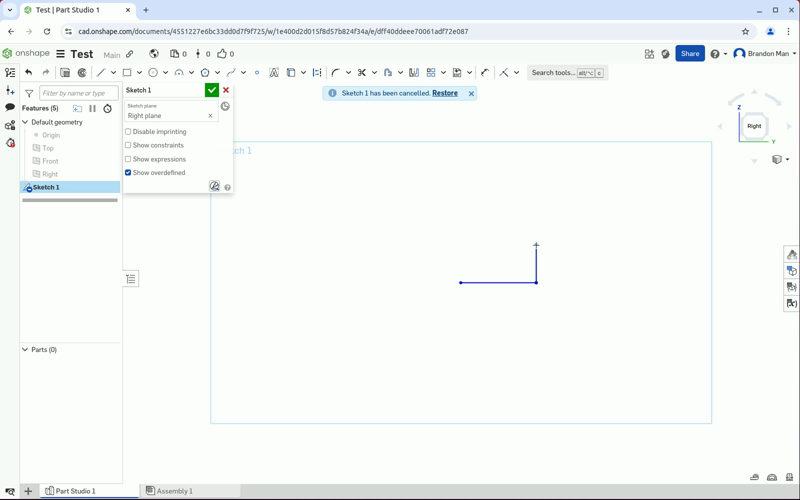
mouse_move(536, 244)
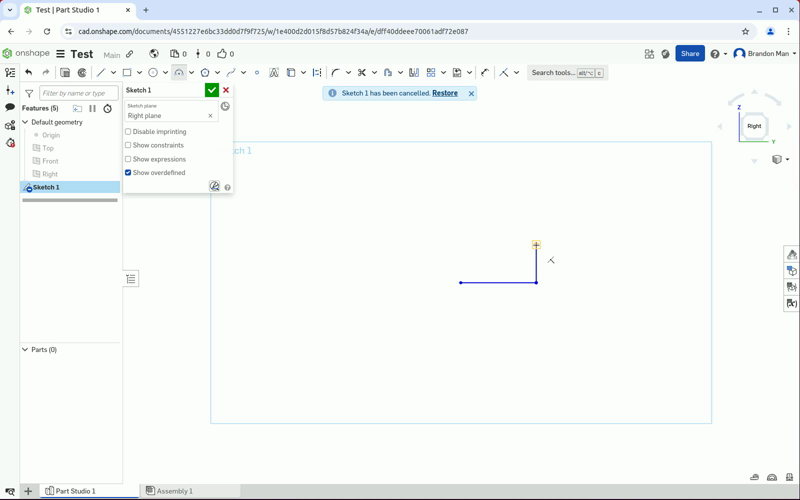
click(536, 244)
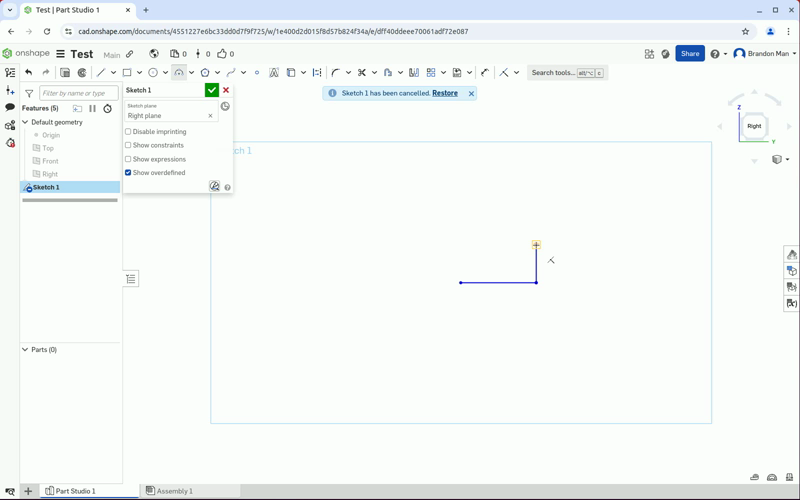
key_down(shift)
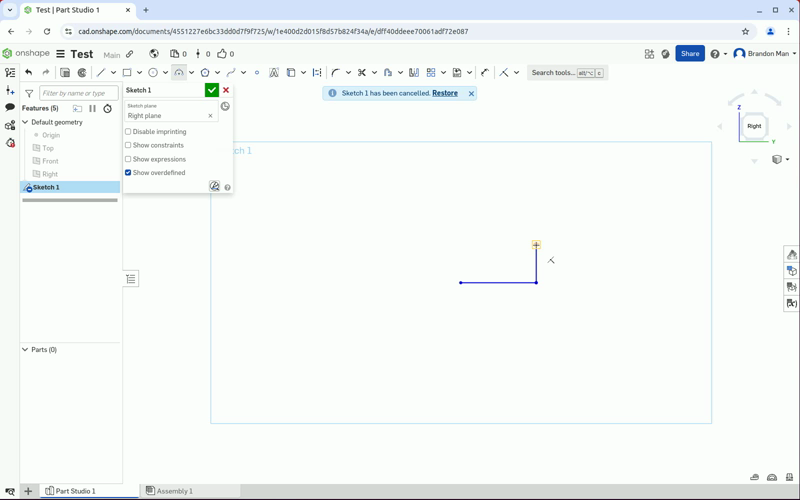
mouse_move(460, 244)
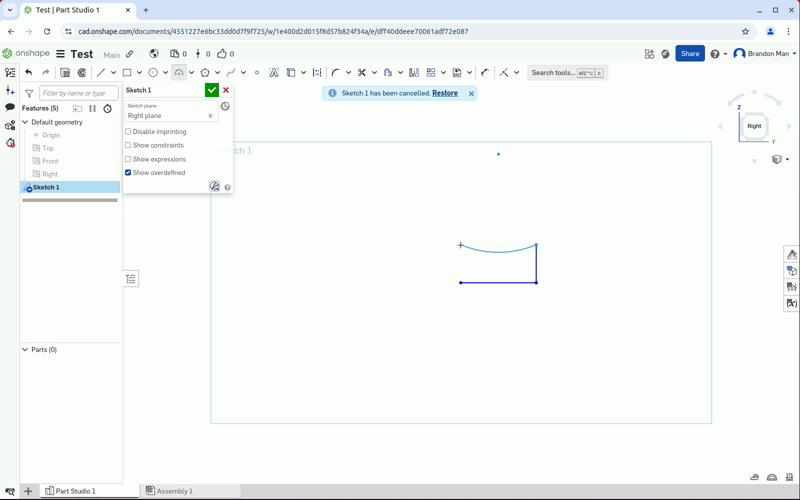
click(460, 244)
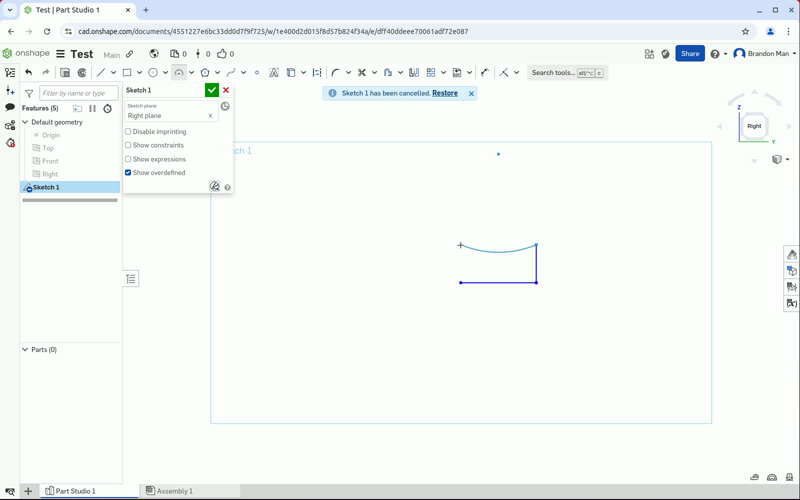
mouse_move(498, 207)
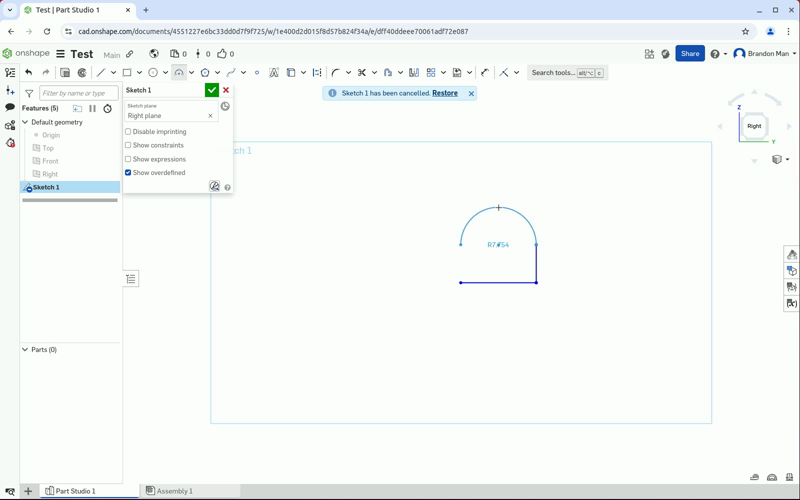
click(498, 207)
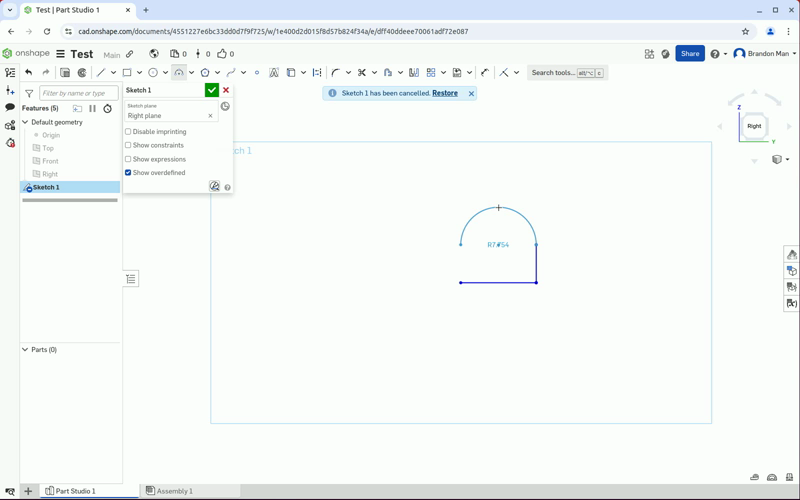
key_up(shift)
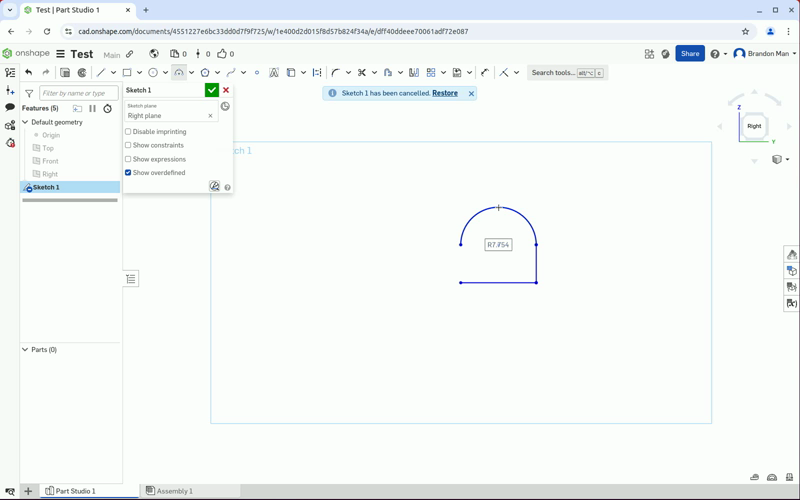
key(esc)
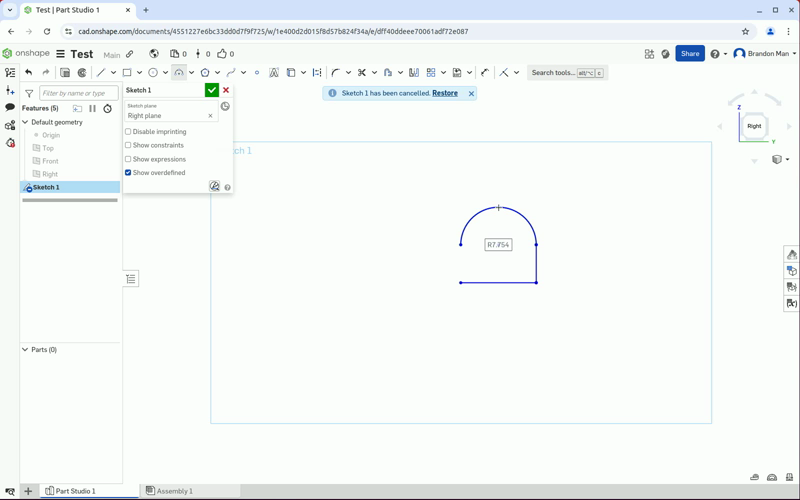
key(l)
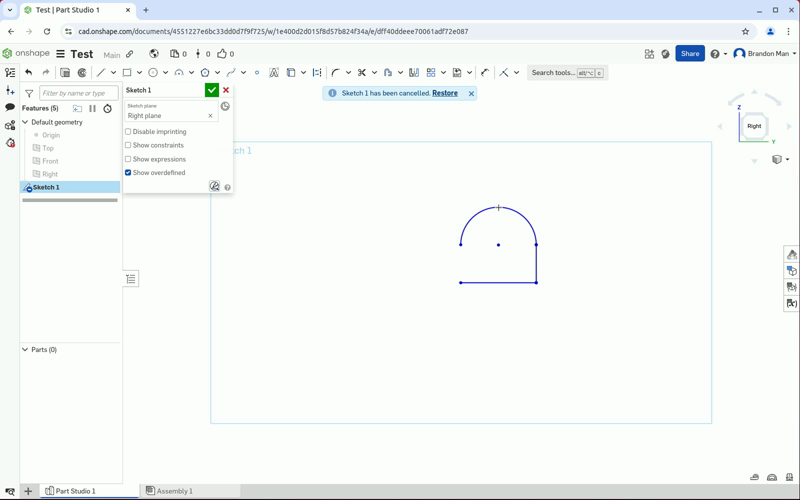
mouse_move(460, 244)
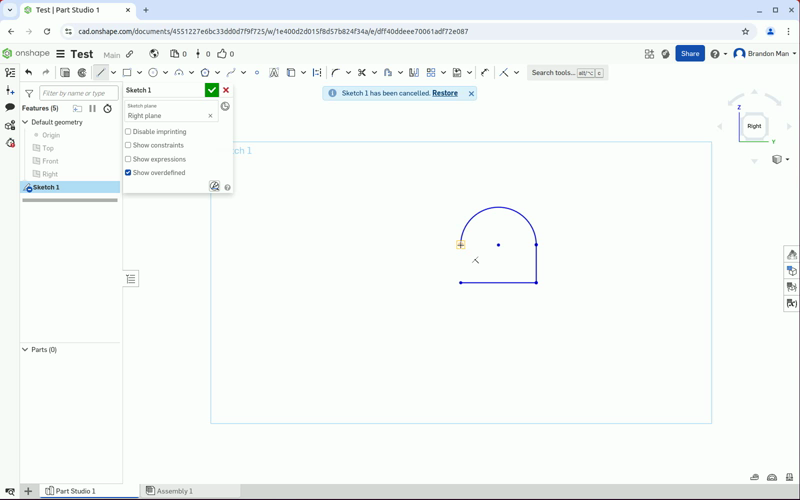
click(460, 244)
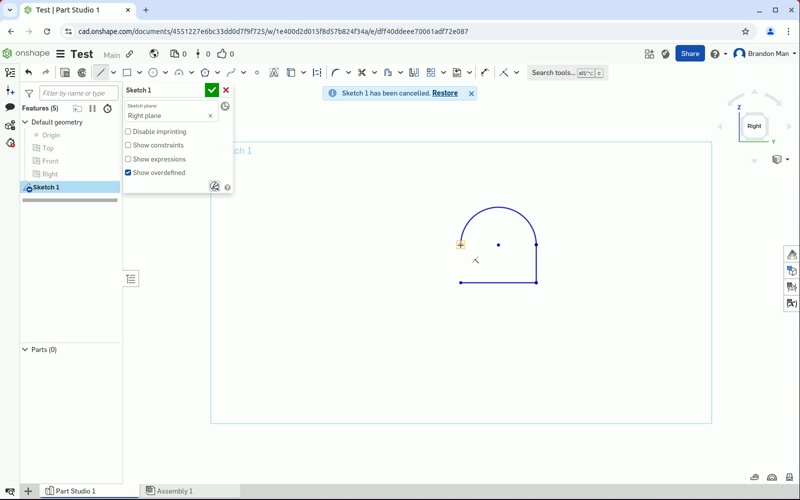
mouse_move(490, 244)
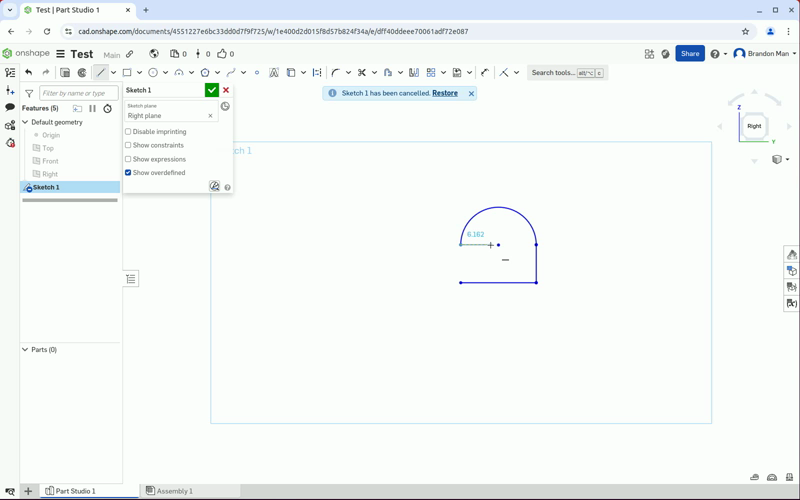
key_down(shift)
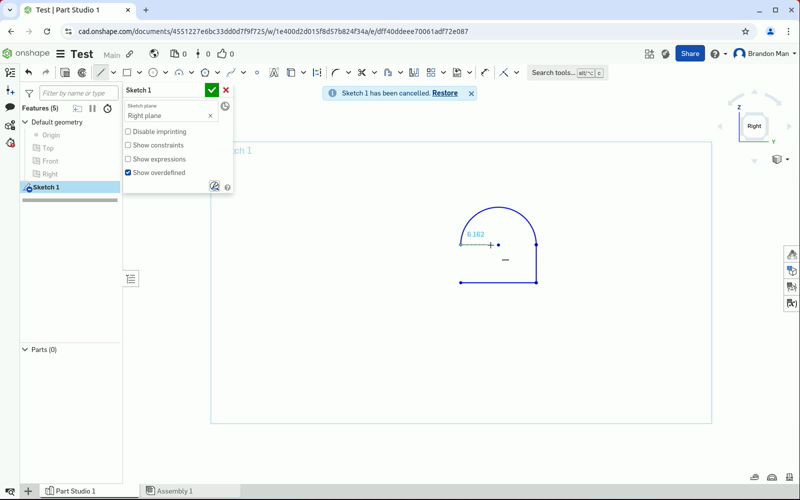
mouse_move(460, 282)
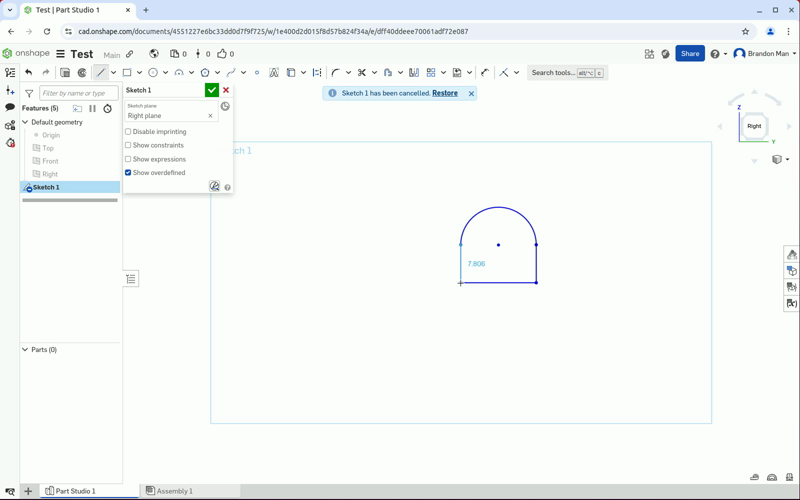
key_up(shift)
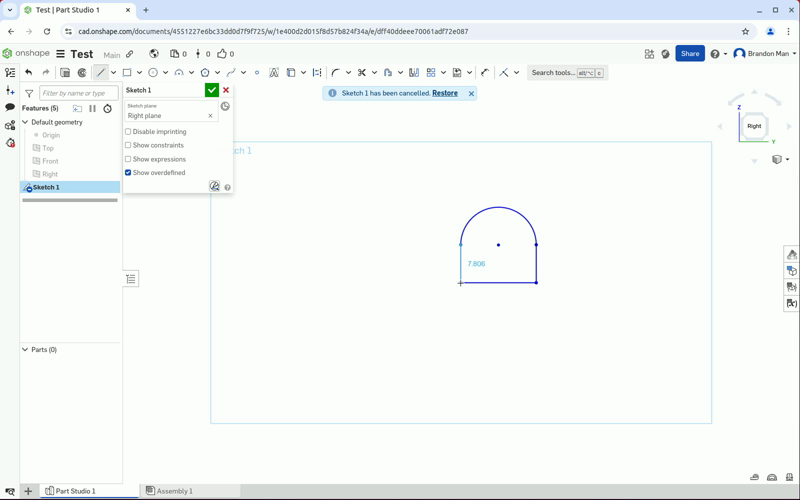
click(460, 282)
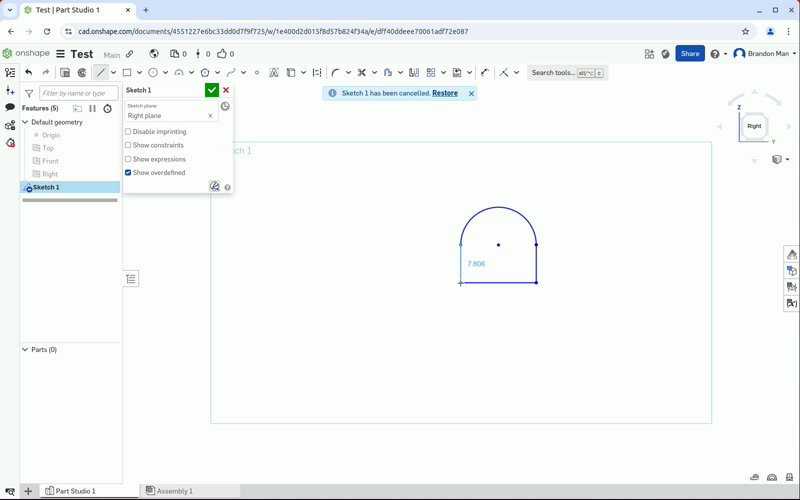
key(esc)
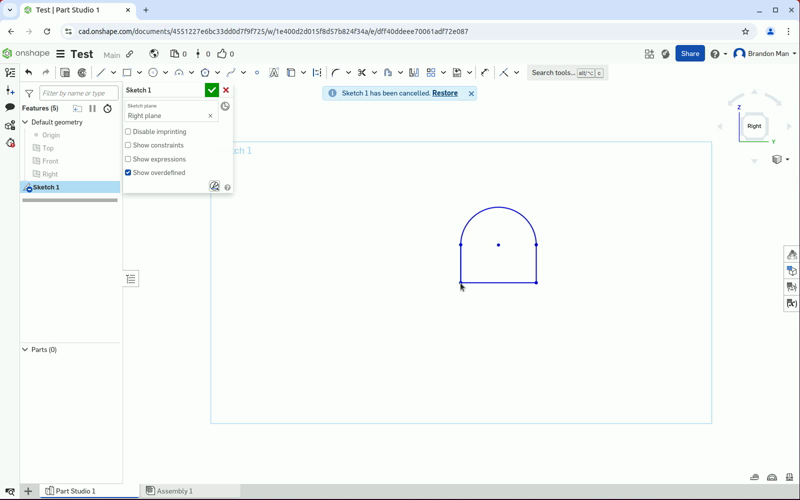
mouse_move(475, 268)
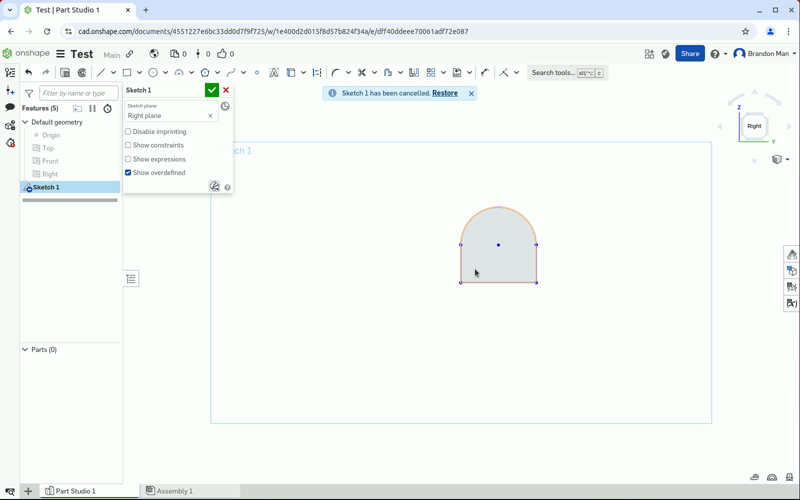
click(475, 268)
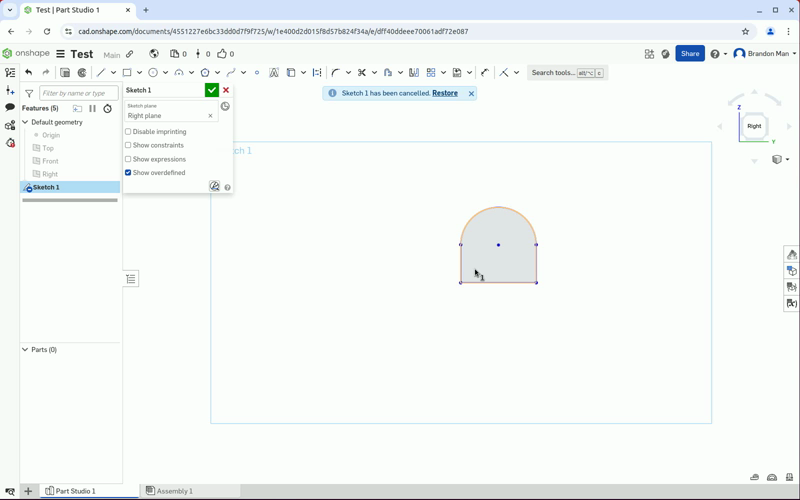
mouse_move(73, 352)
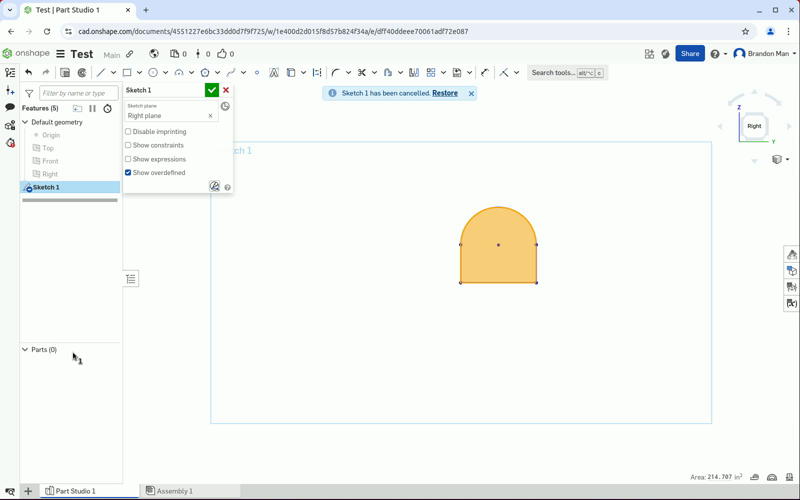
key(shift+y)
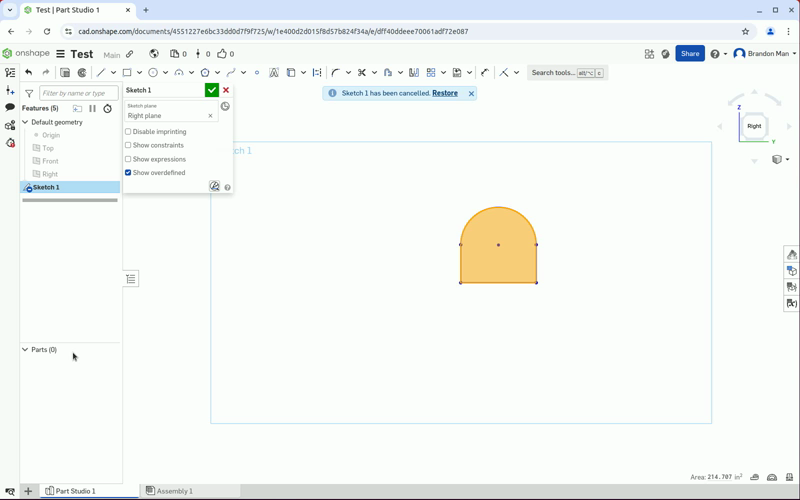
key(shift+e)
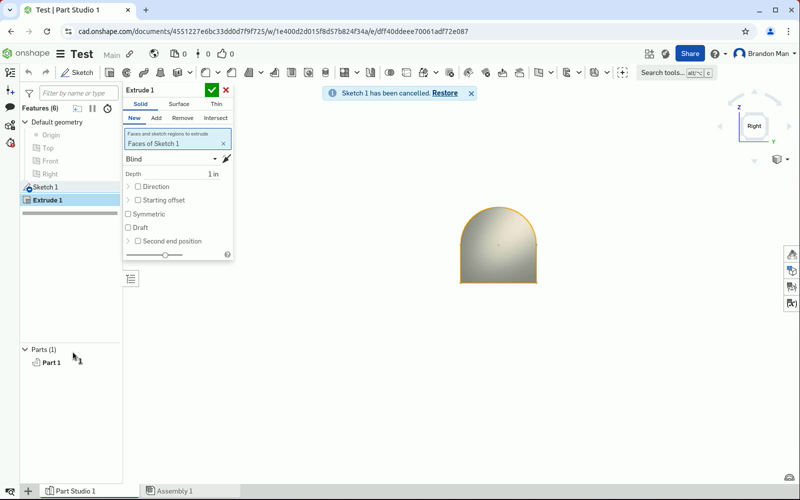
mouse_move(143, 106)
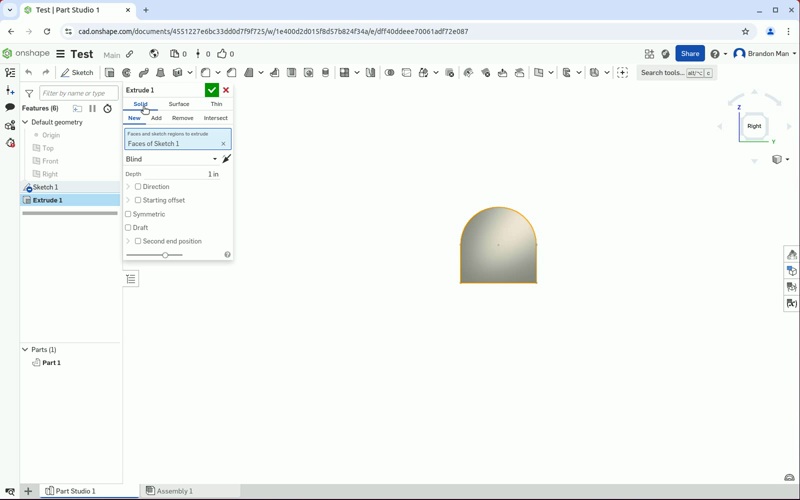
click(143, 106)
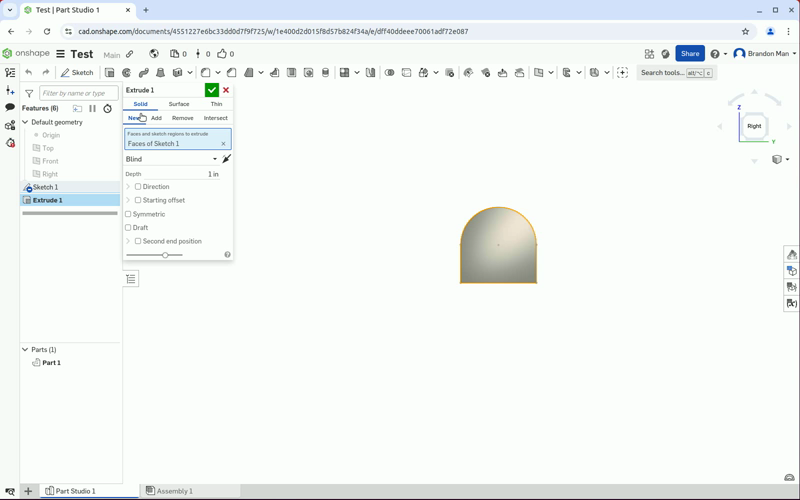
mouse_move(137, 120)
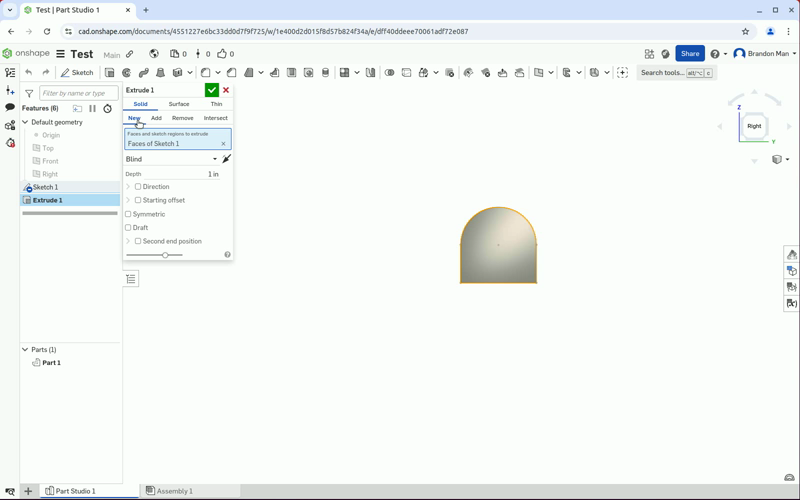
click(137, 120)
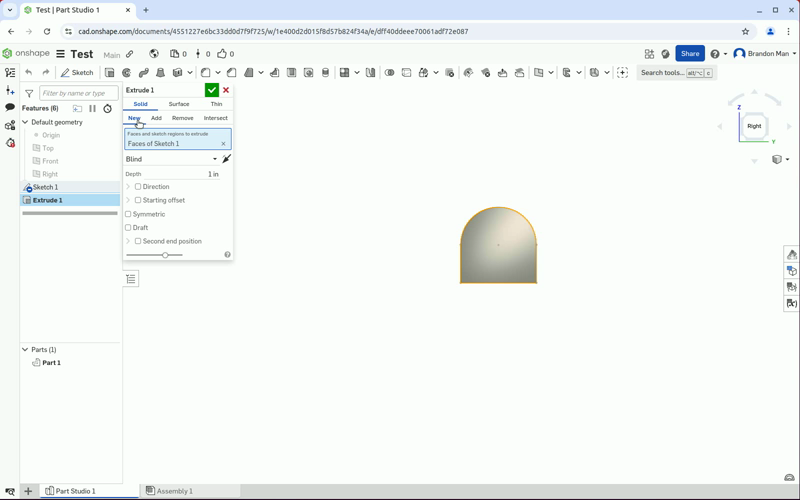
key(tab, 4)
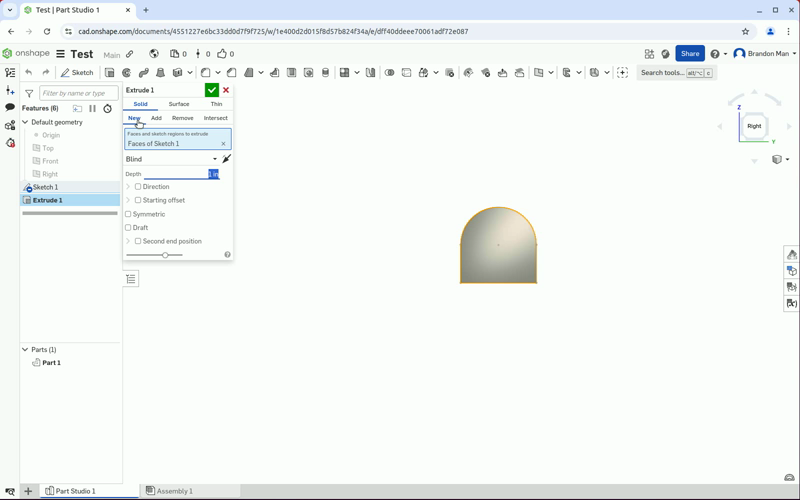
text(-23.108)
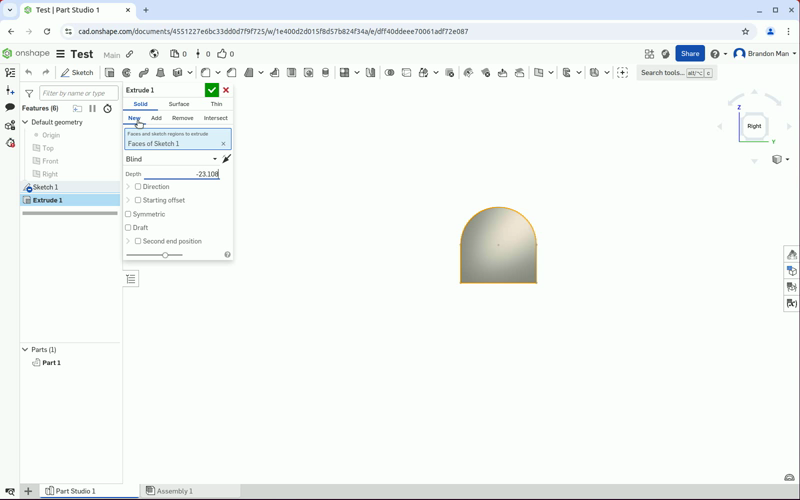
key(enter)
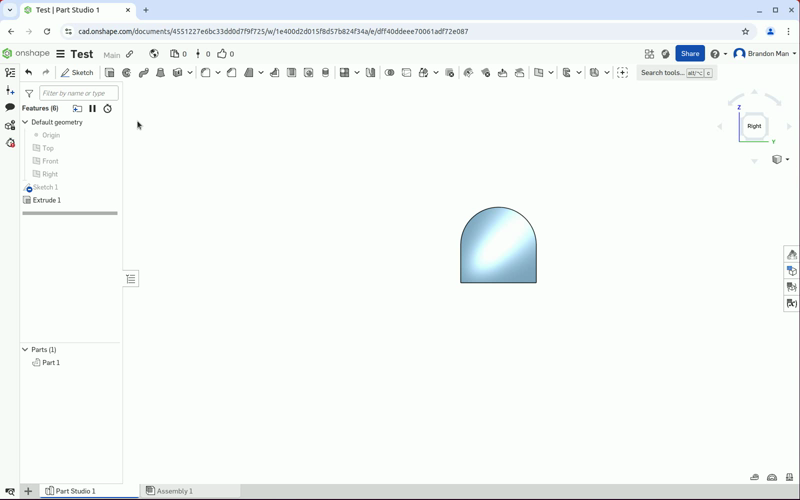
key(shift+h)
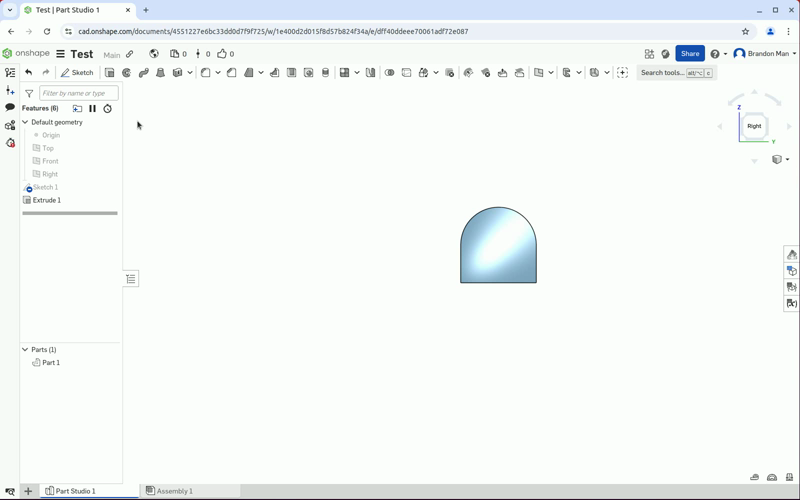
key(shift+h)
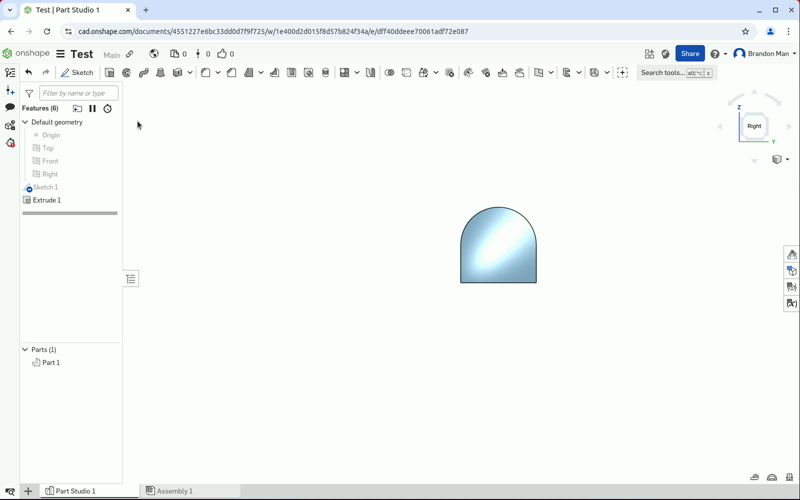
mouse_move(73, 189)
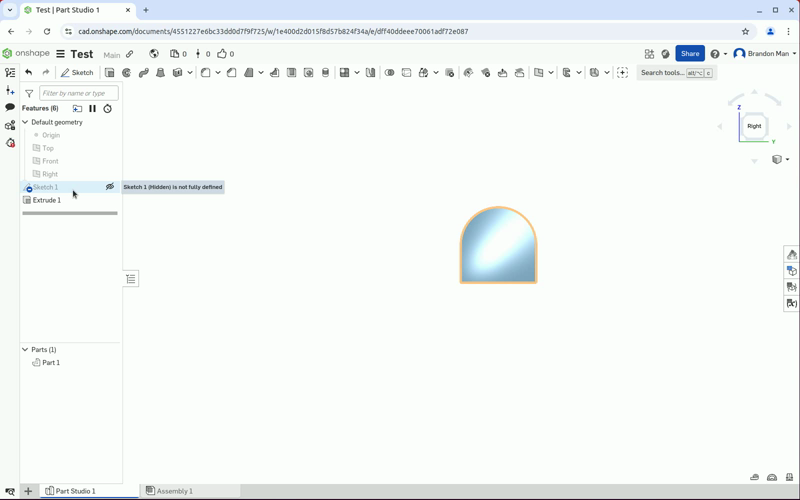
click(73, 189)
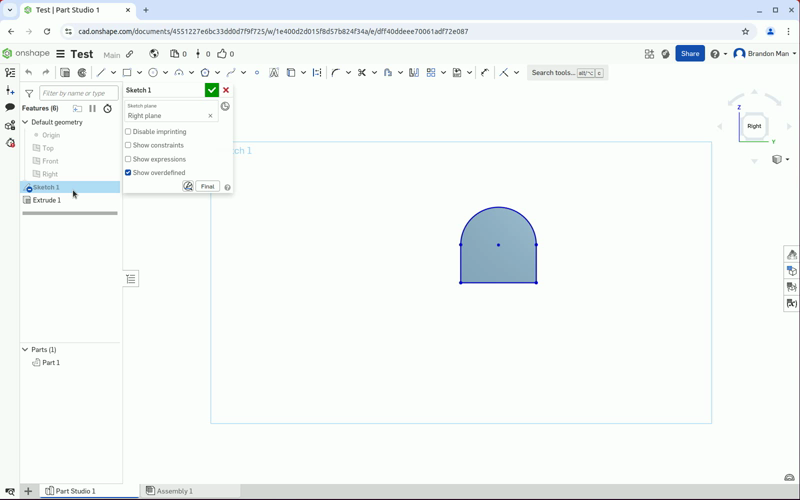
mouse_move(229, 92)
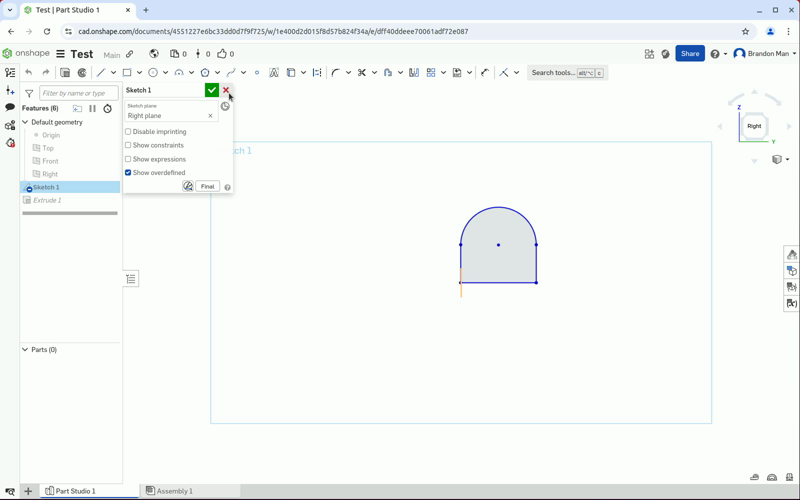
click(229, 92)
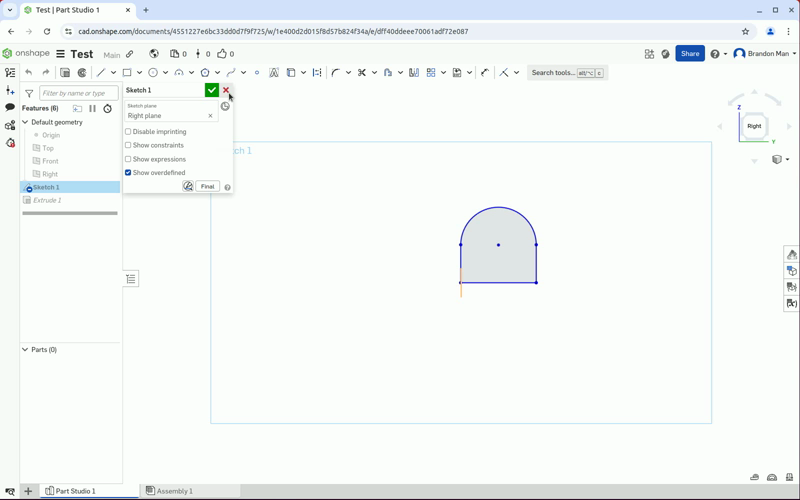
key(shift+s)
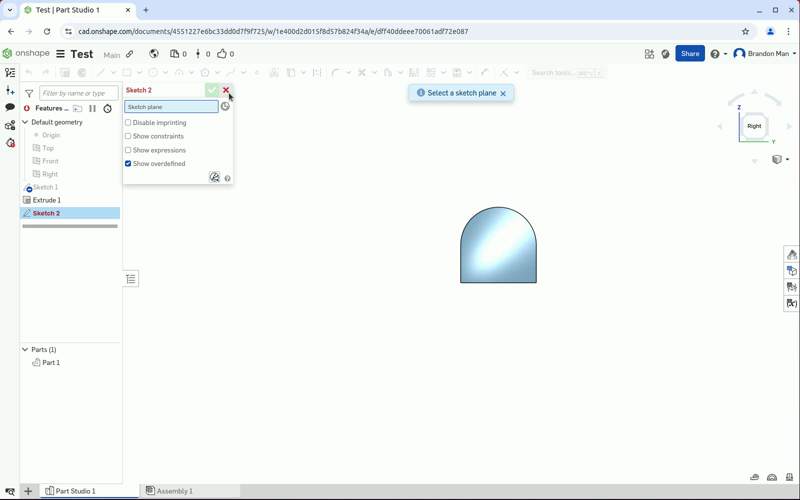
mouse_move(73, 176)
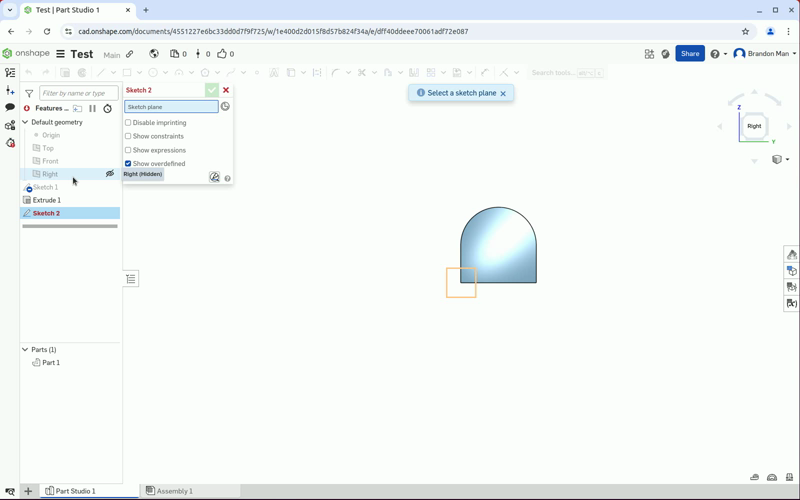
click(73, 176)
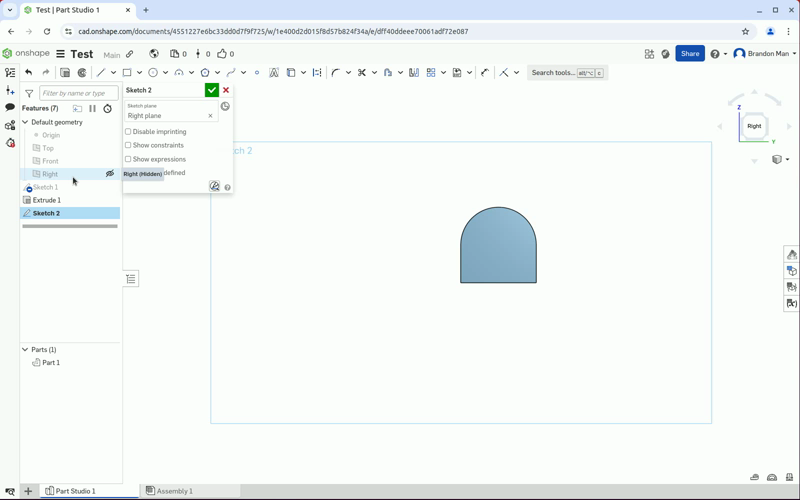
mouse_move(73, 352)
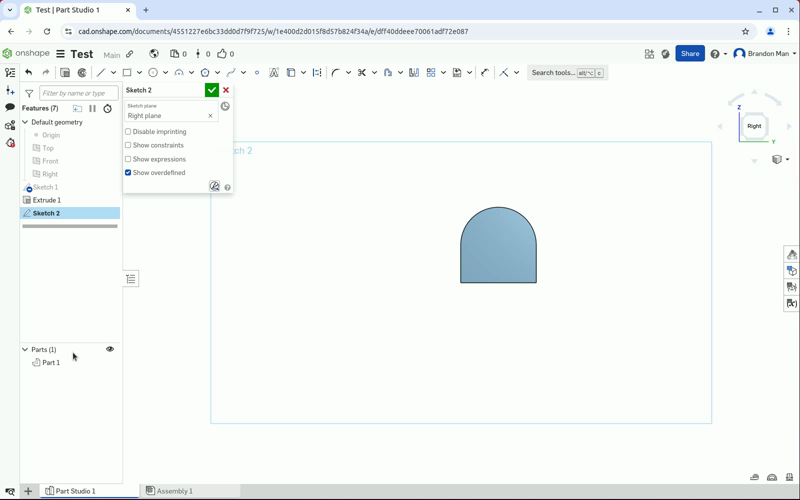
key(y)
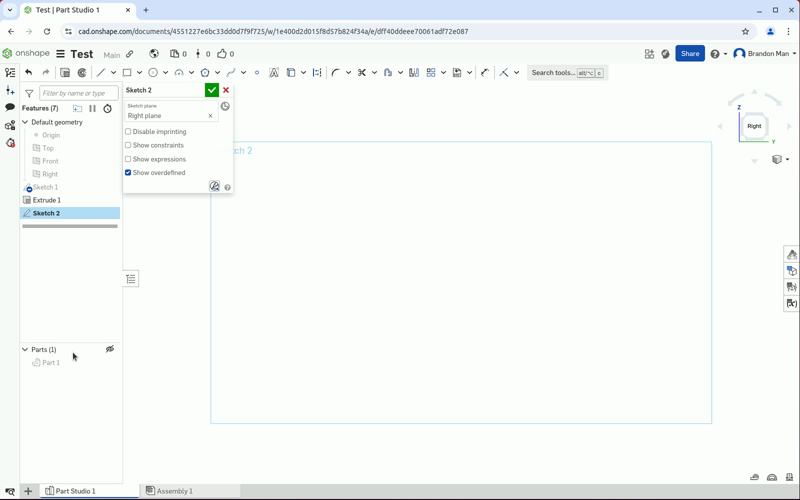
key(l)
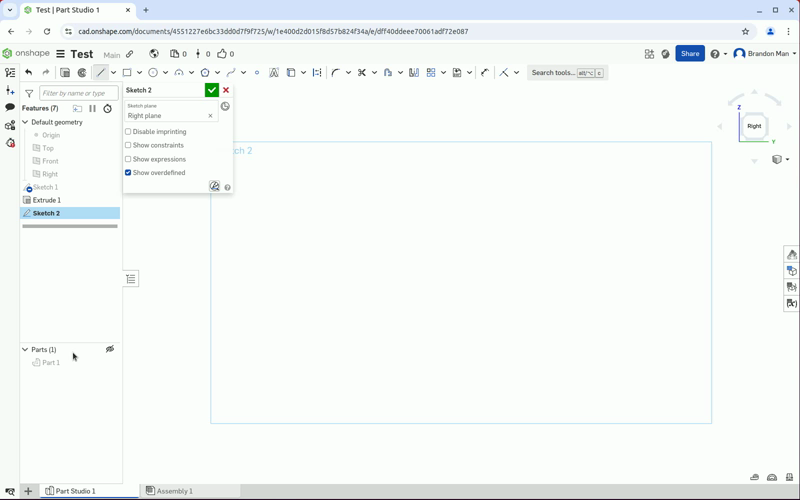
key_down(shift)
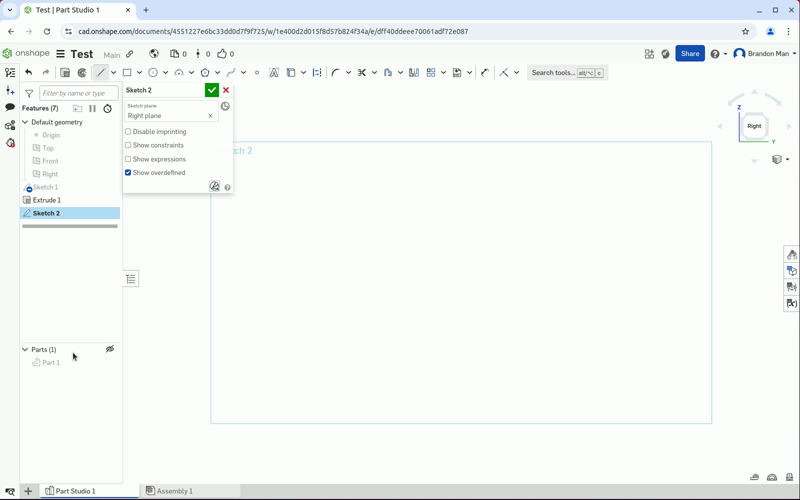
mouse_move(460, 264)
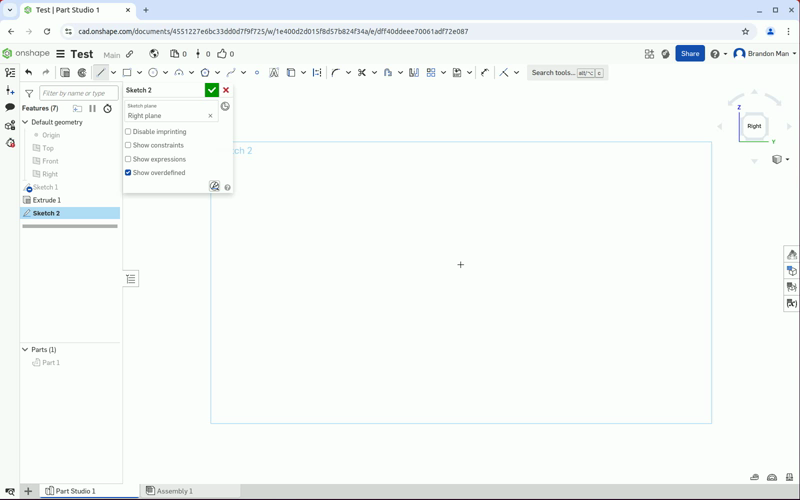
click(460, 264)
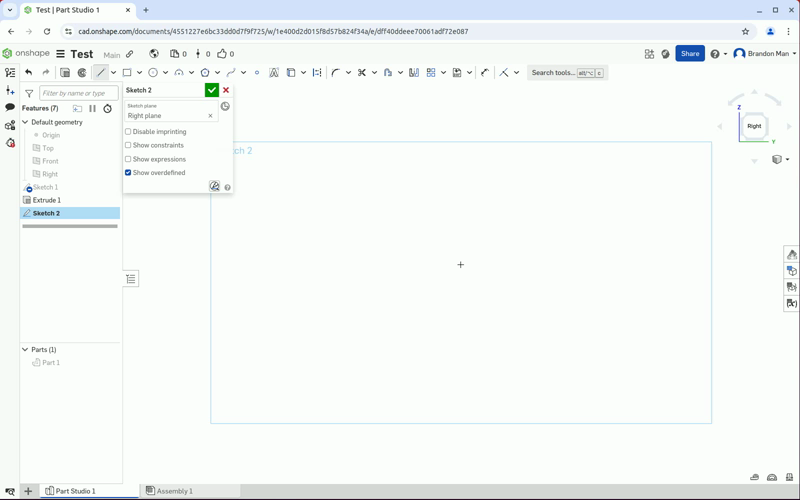
key_up(shift)
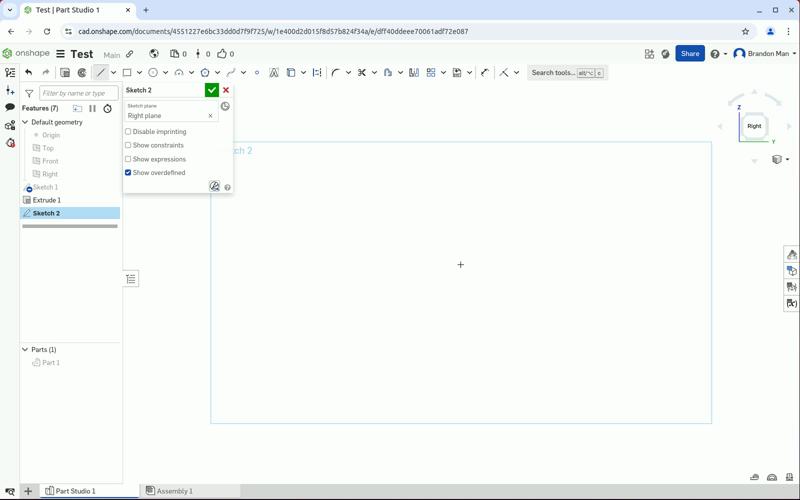
key_down(shift)
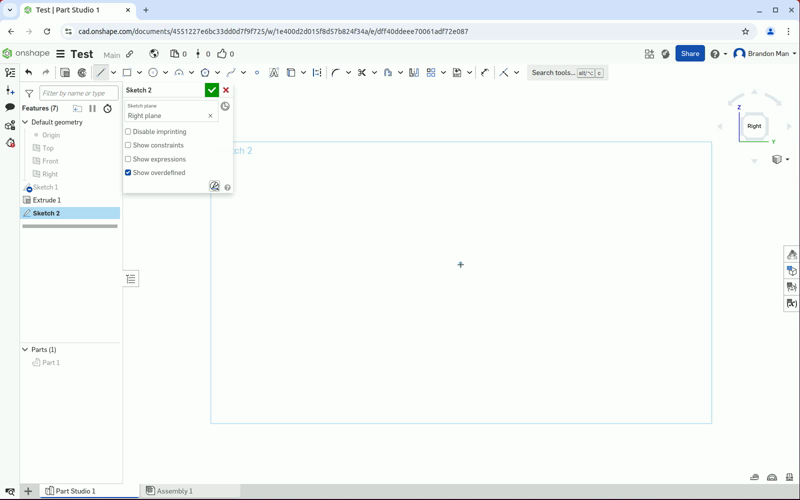
mouse_move(536, 264)
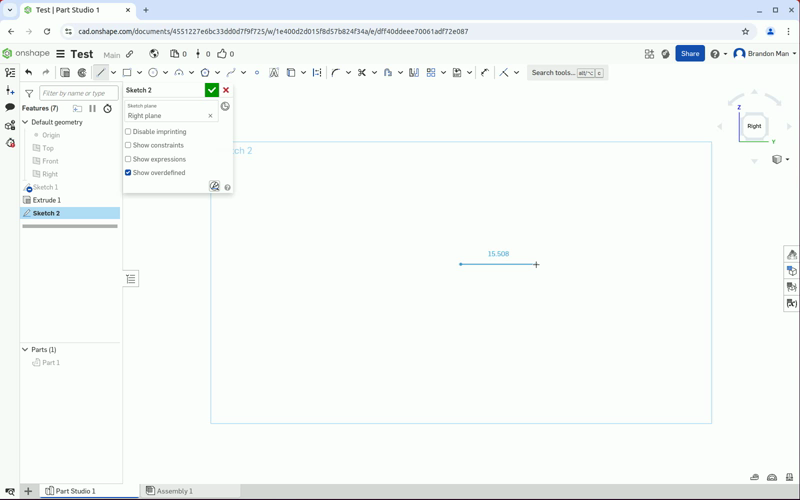
click(536, 264)
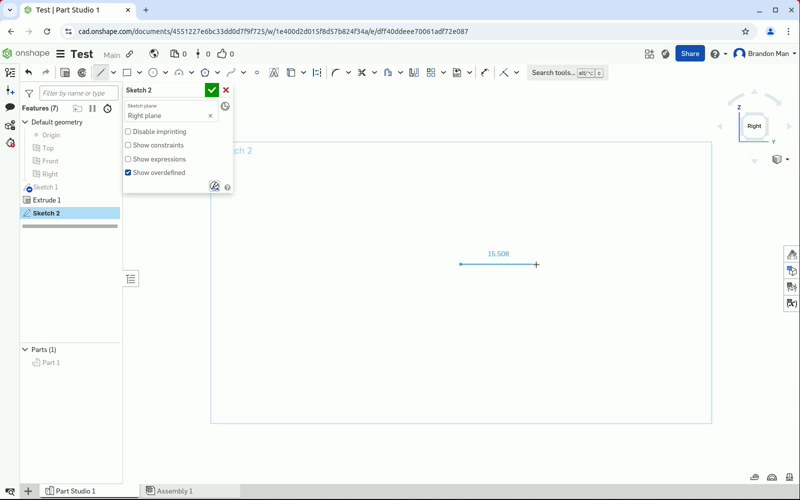
key_up(shift)
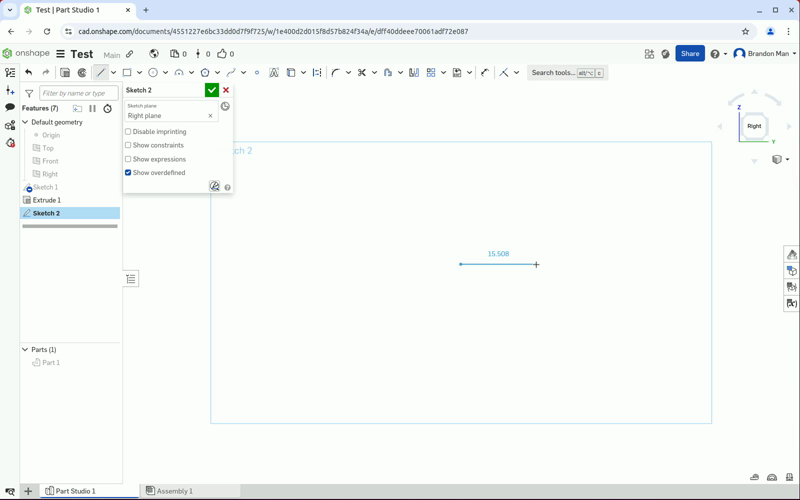
key_down(shift)
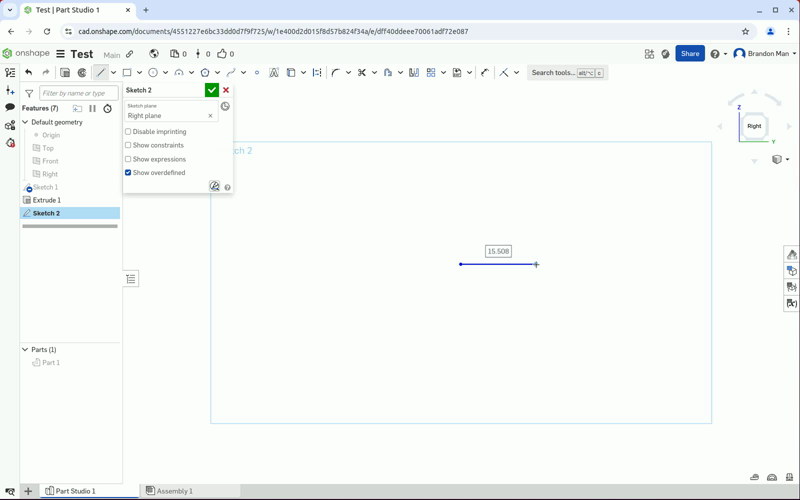
mouse_move(566, 264)
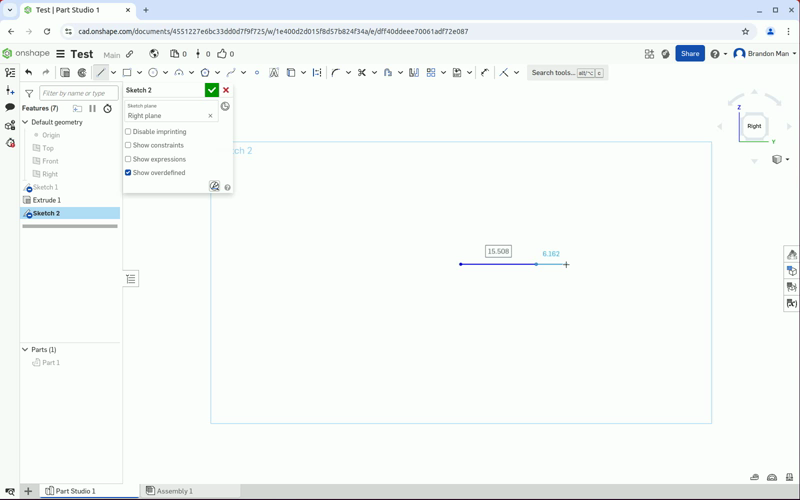
mouse_move(536, 207)
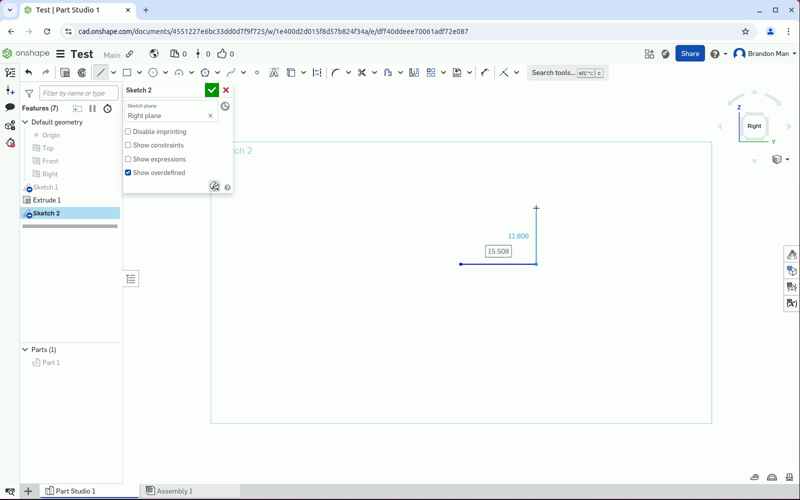
click(536, 207)
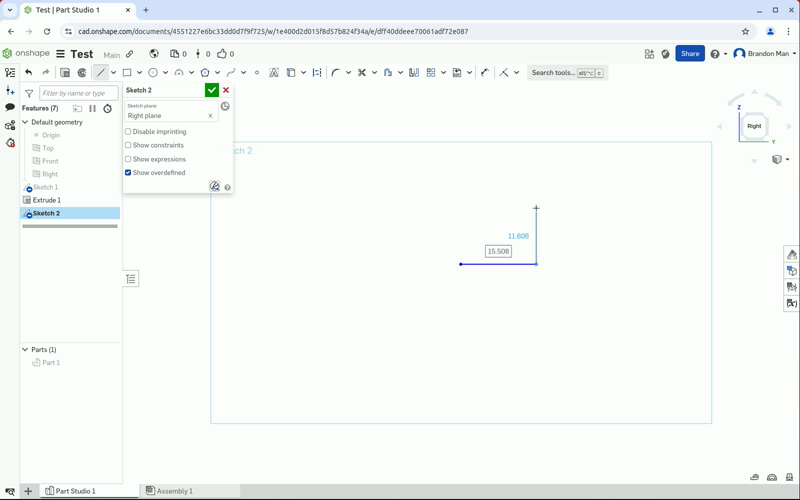
key_up(shift)
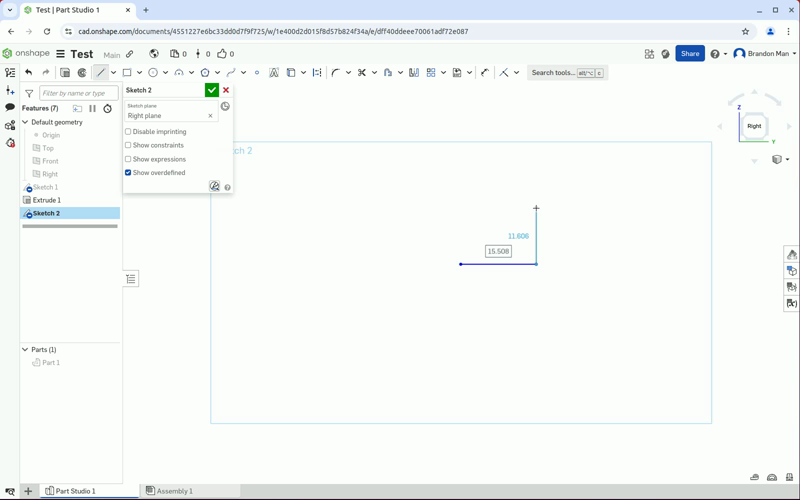
key_down(shift)
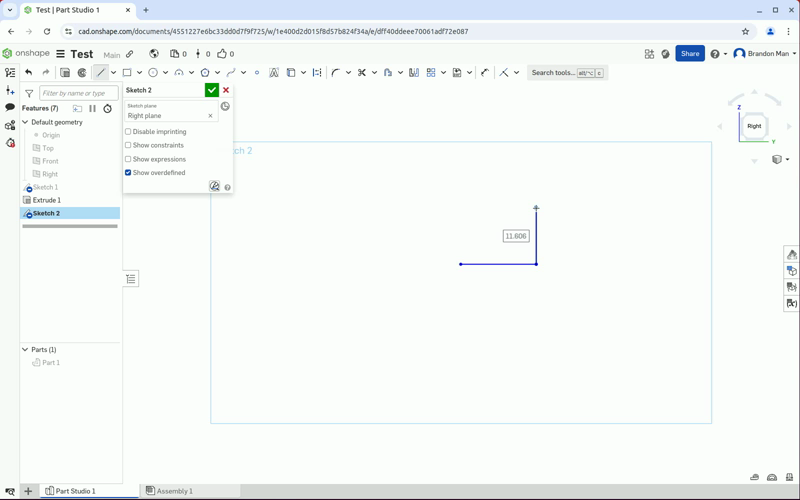
mouse_move(460, 207)
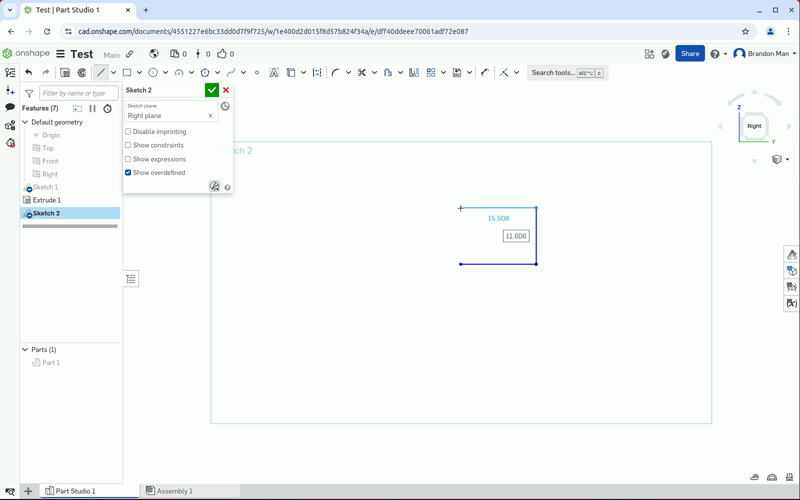
click(460, 207)
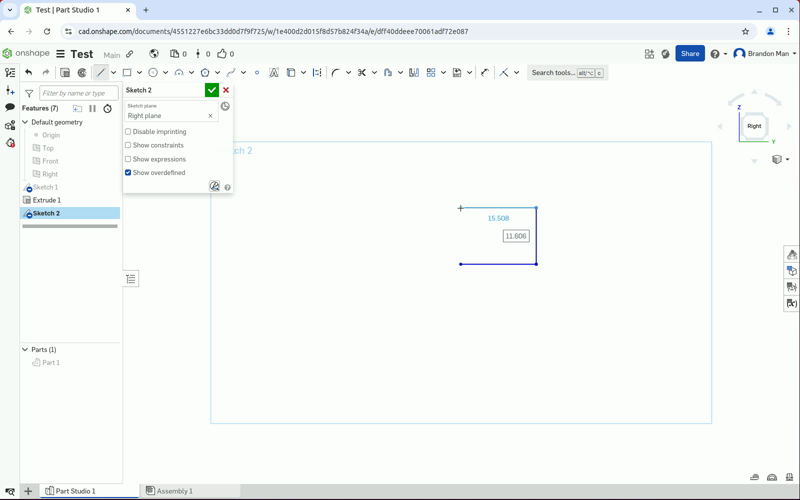
key_up(shift)
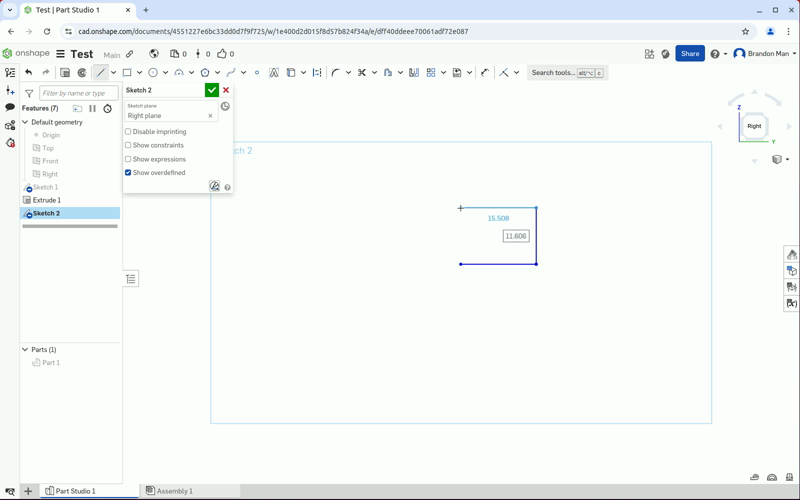
mouse_move(490, 207)
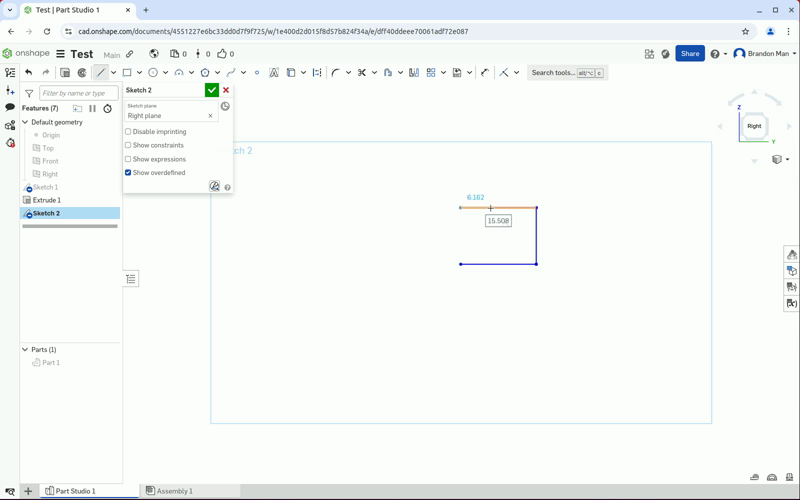
key_down(shift)
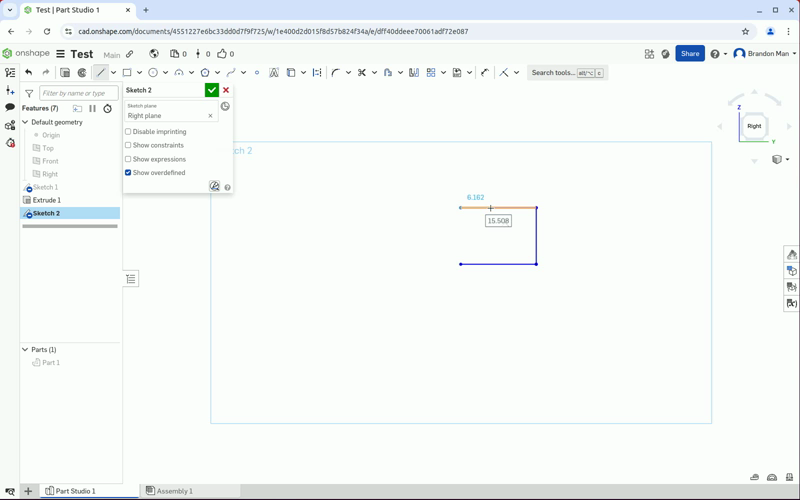
mouse_move(460, 264)
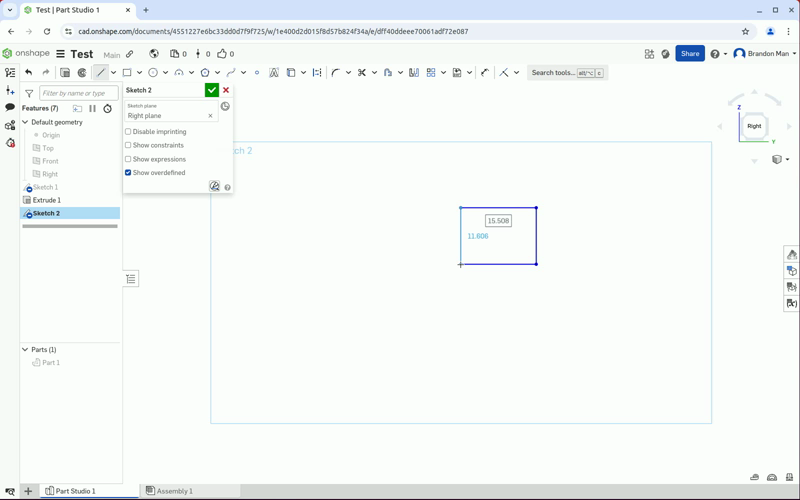
key_up(shift)
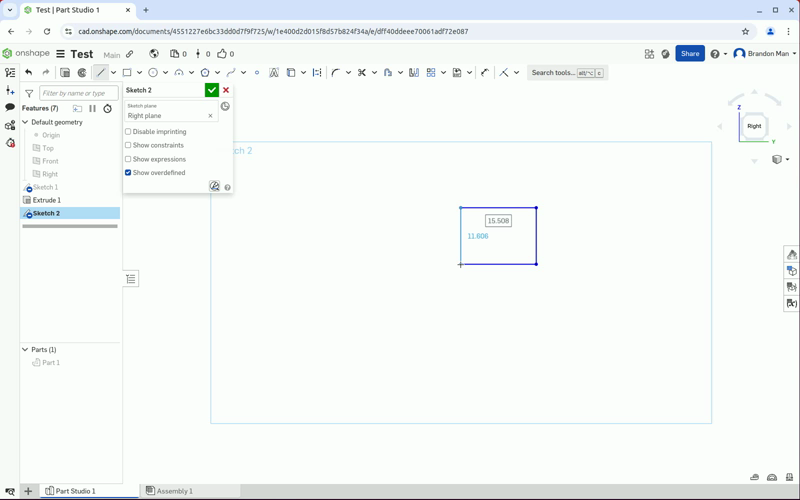
click(460, 264)
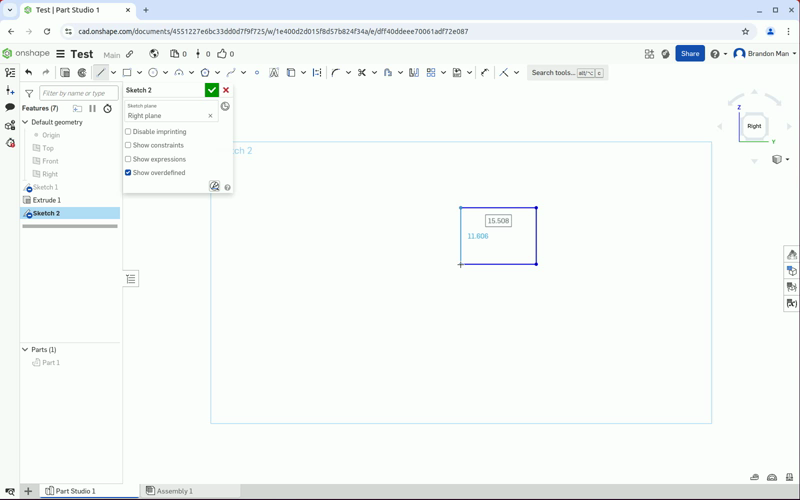
key(esc)
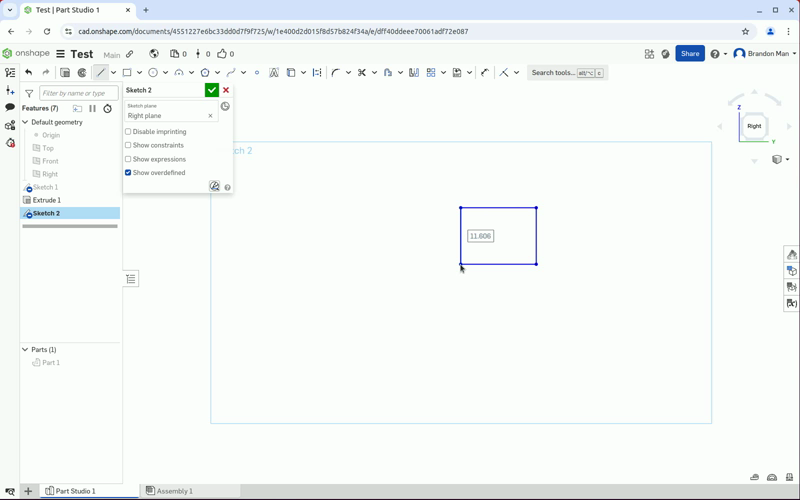
mouse_move(467, 249)
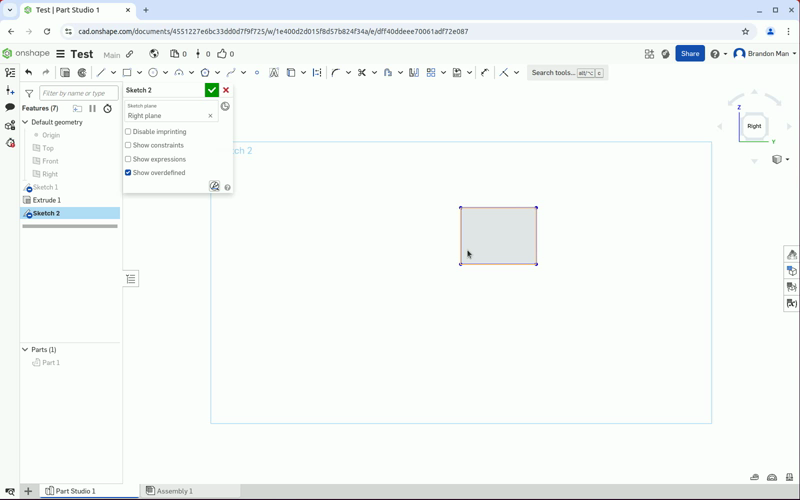
click(467, 249)
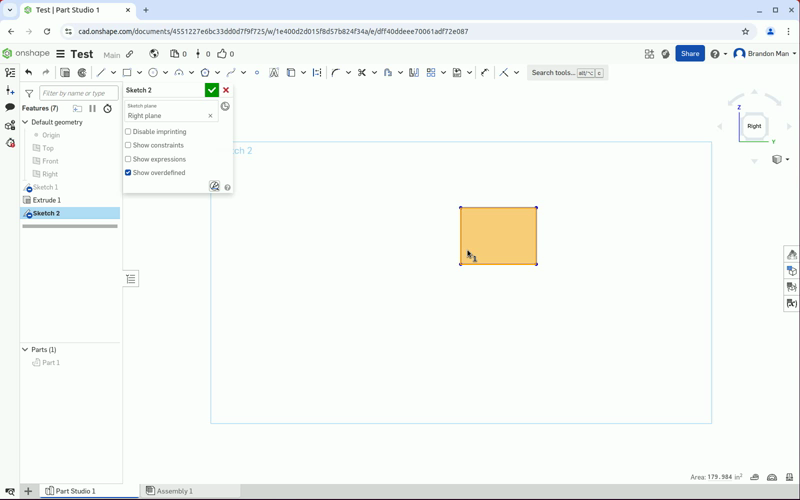
mouse_move(73, 352)
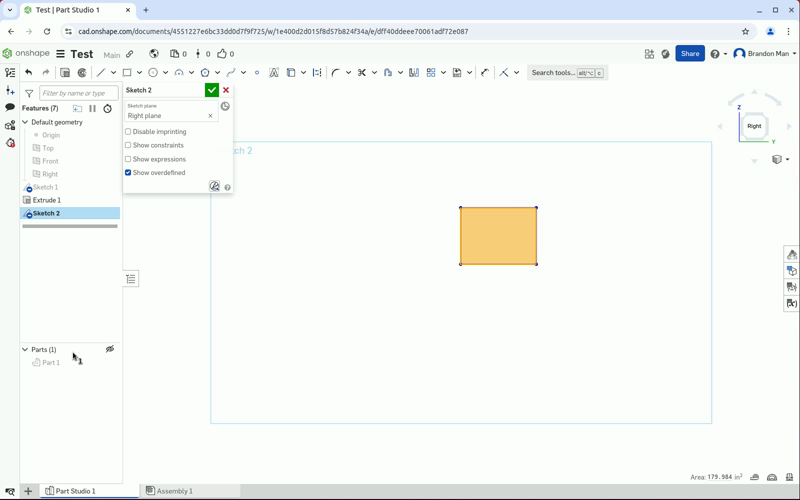
key(shift+y)
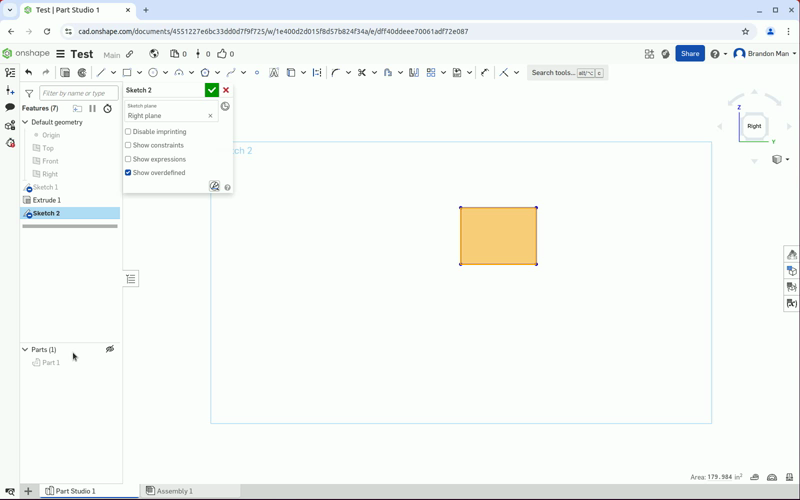
key(shift+e)
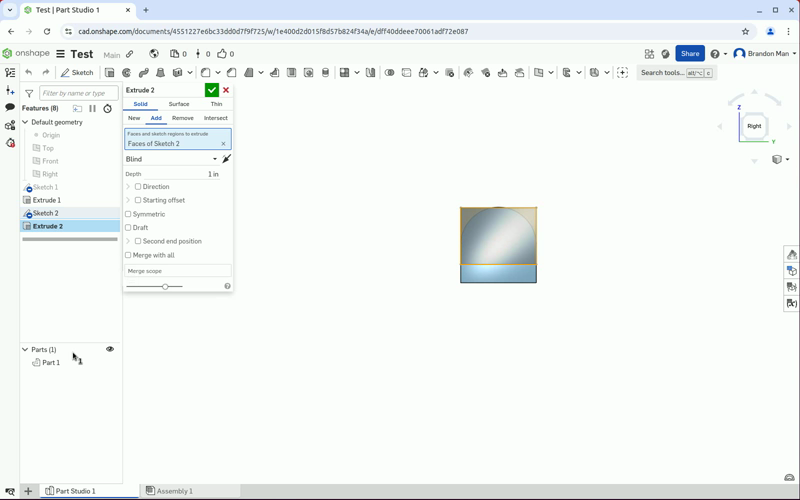
mouse_move(143, 106)
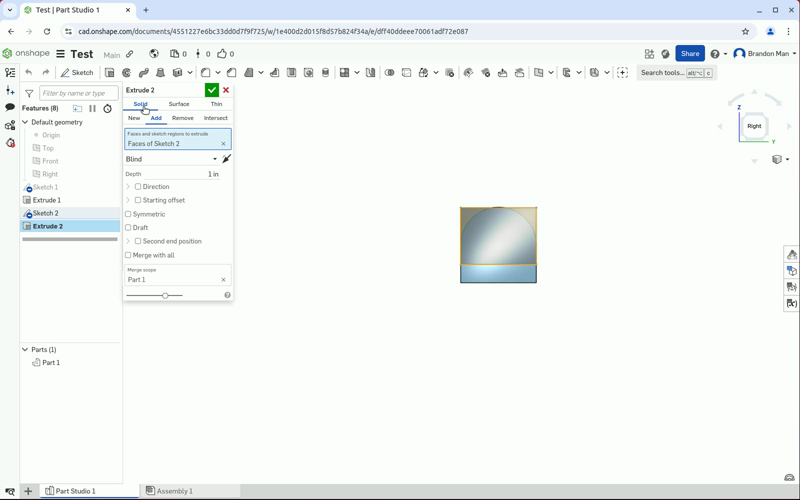
click(143, 106)
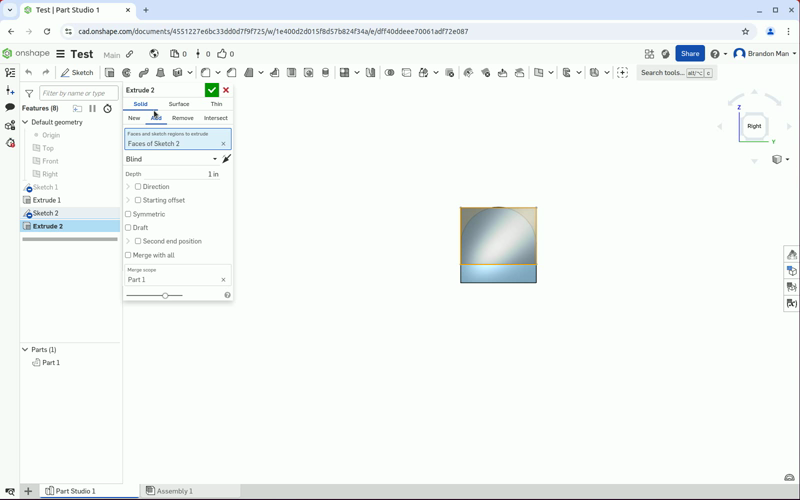
mouse_move(186, 120)
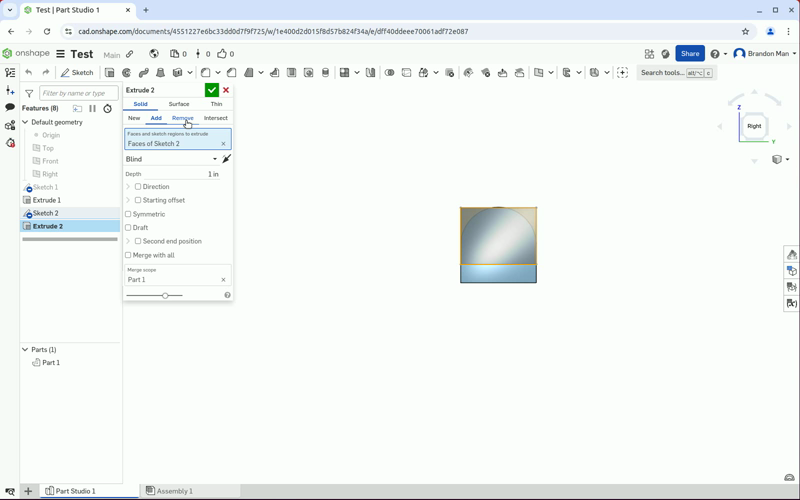
click(186, 120)
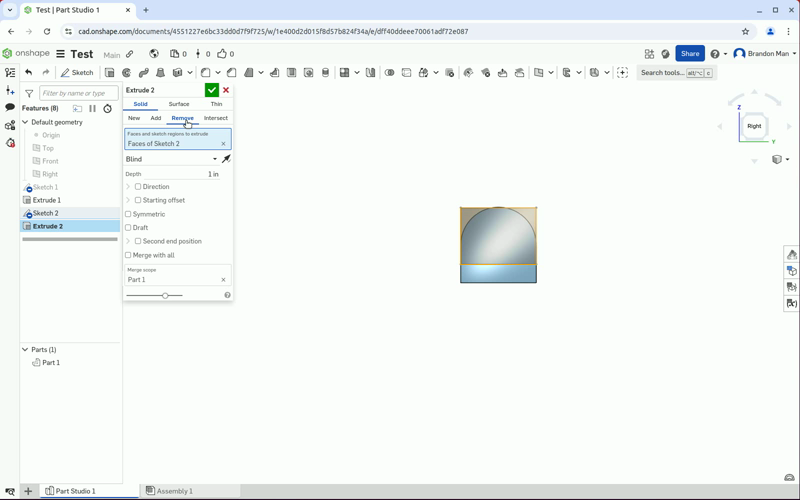
key(tab, 4)
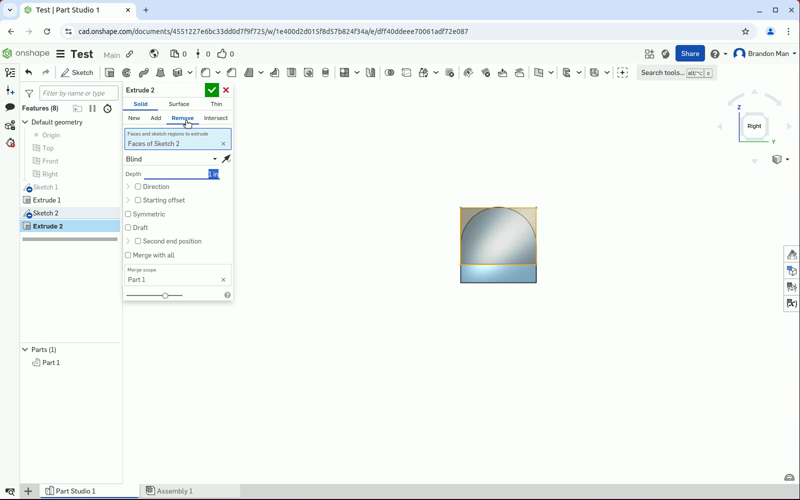
text(15.405)
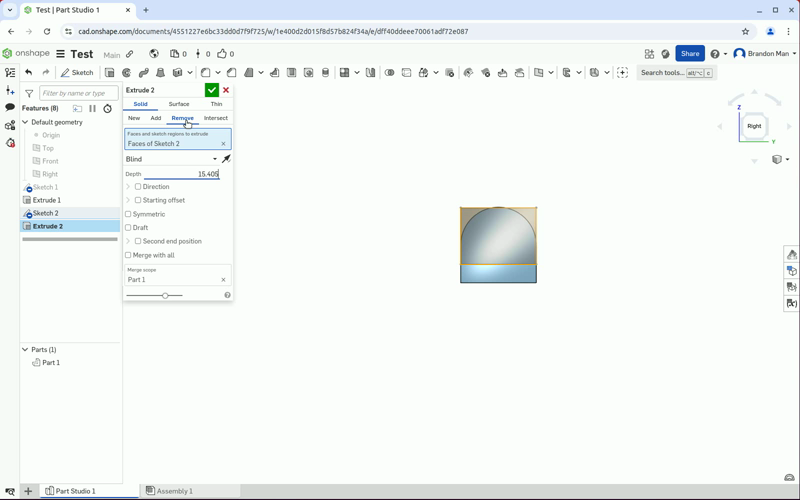
key(tab, 6)
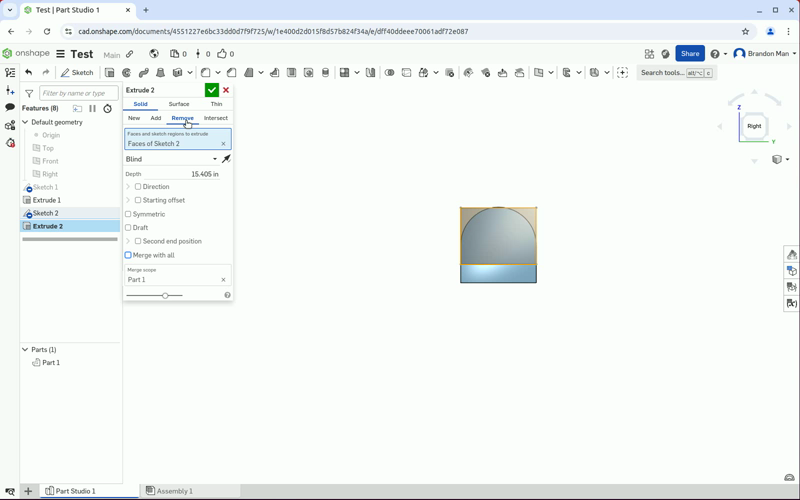
key(space)
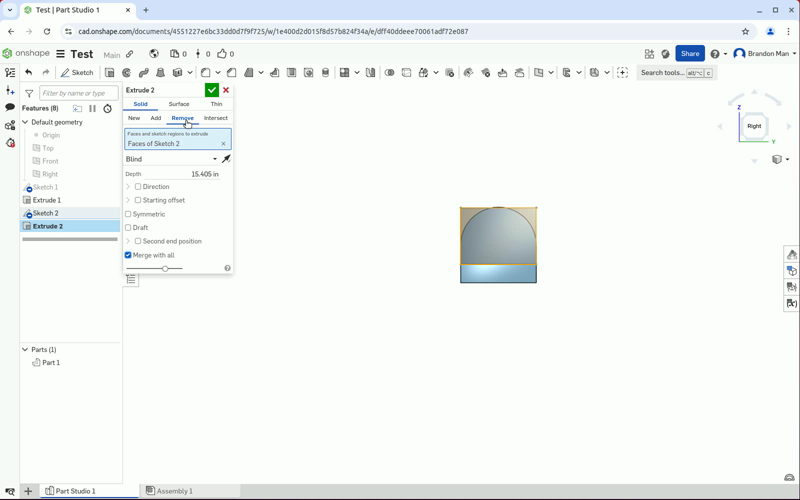
key(enter)
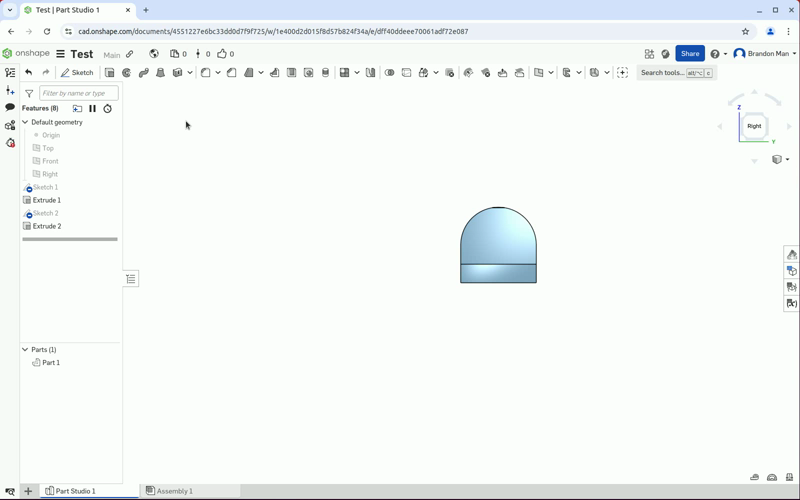
key(shift+h)
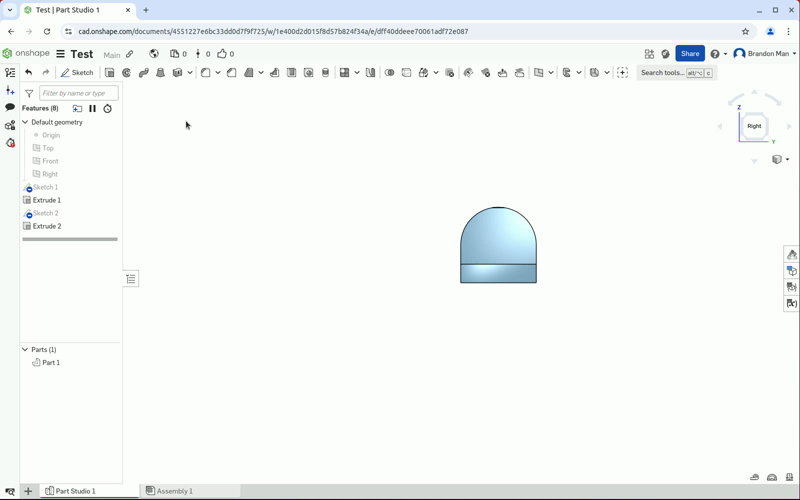
key(shift+h)
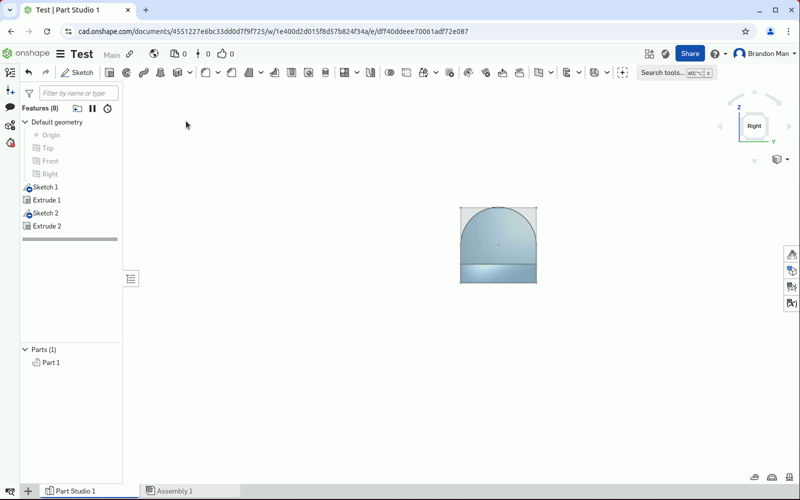
key(shift+7)
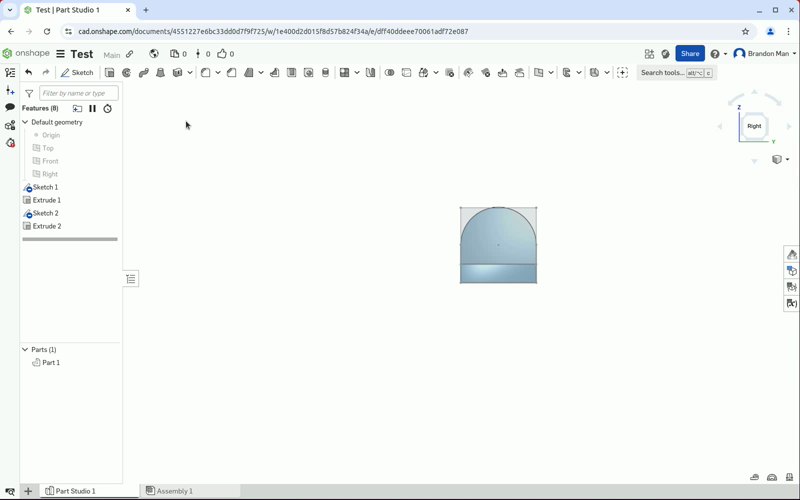
key(right, 2)
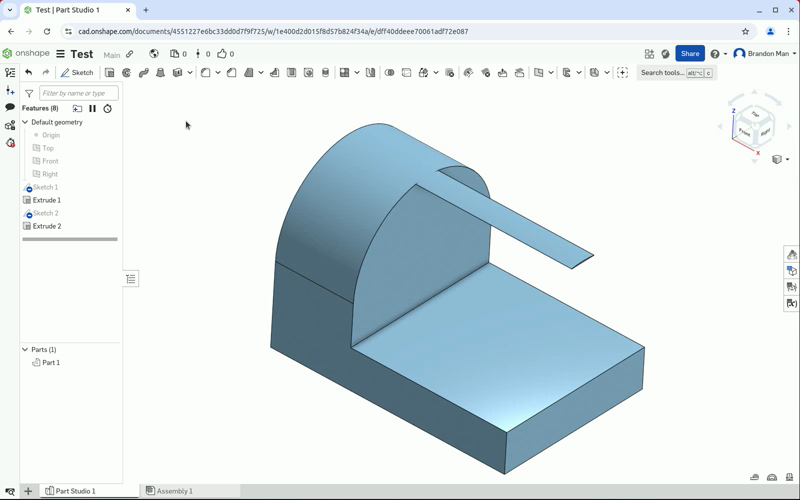
key(down, 2)
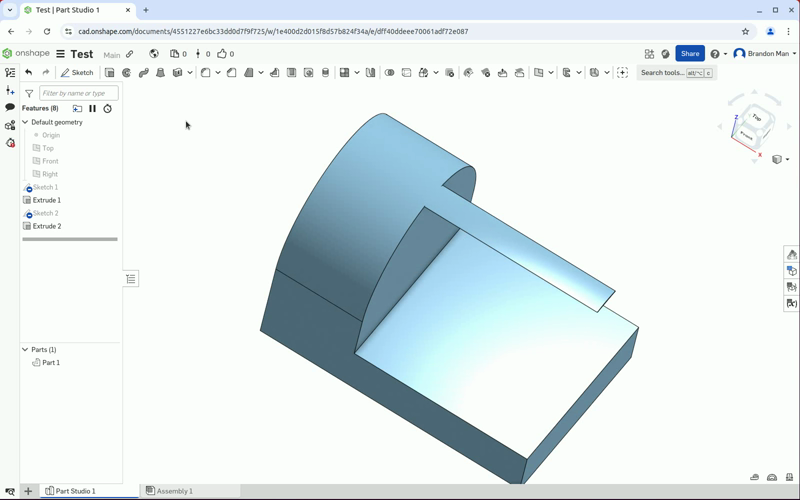
key(up, 2)
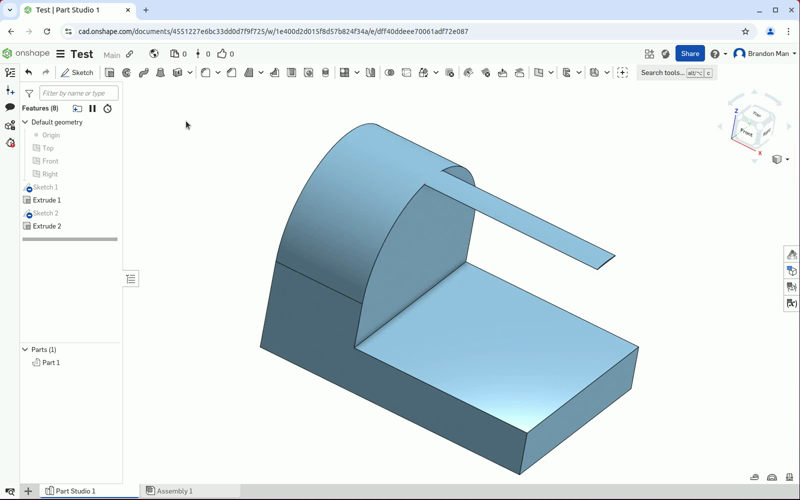
key(left, 2)
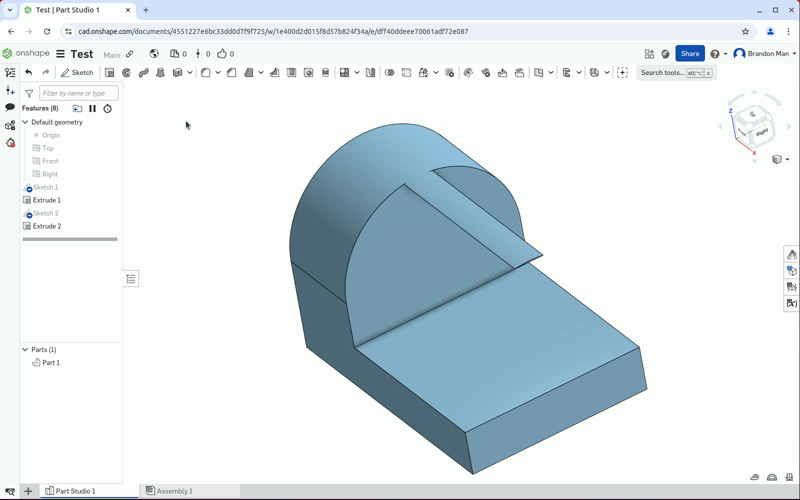
mouse_move(73, 189)
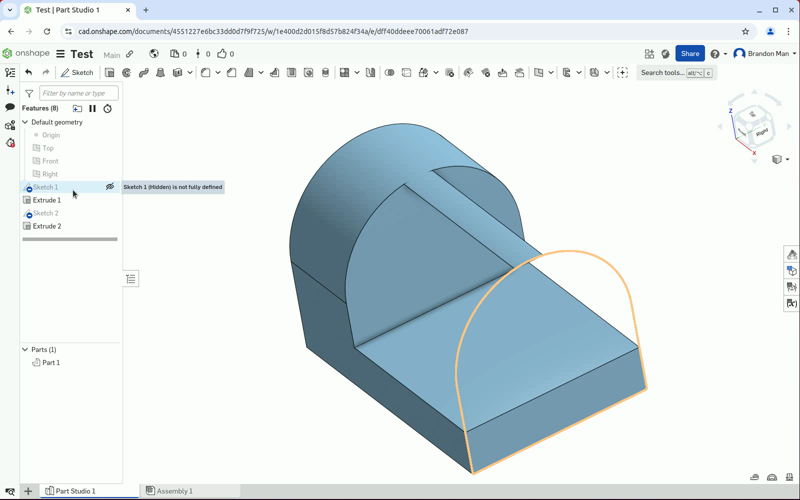
click(73, 189)